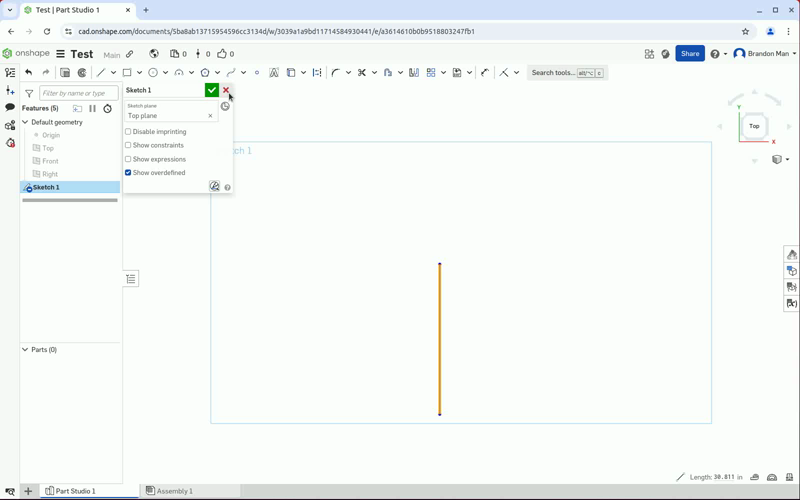
key(shift+h)
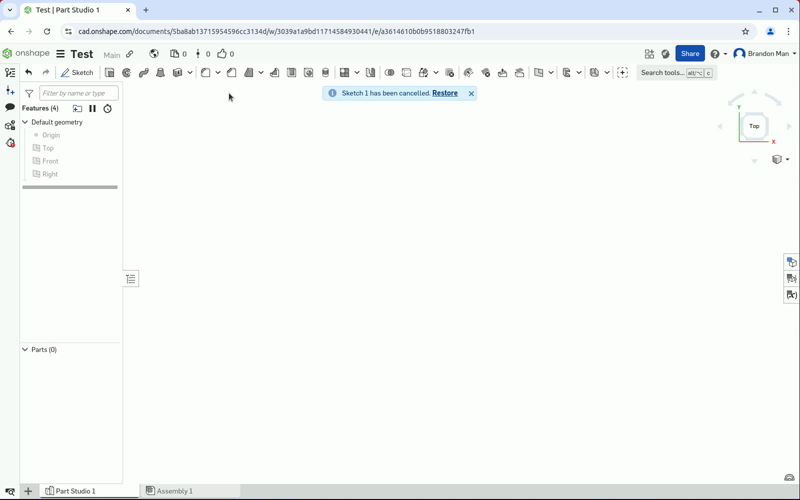
mouse_move(73, 352)
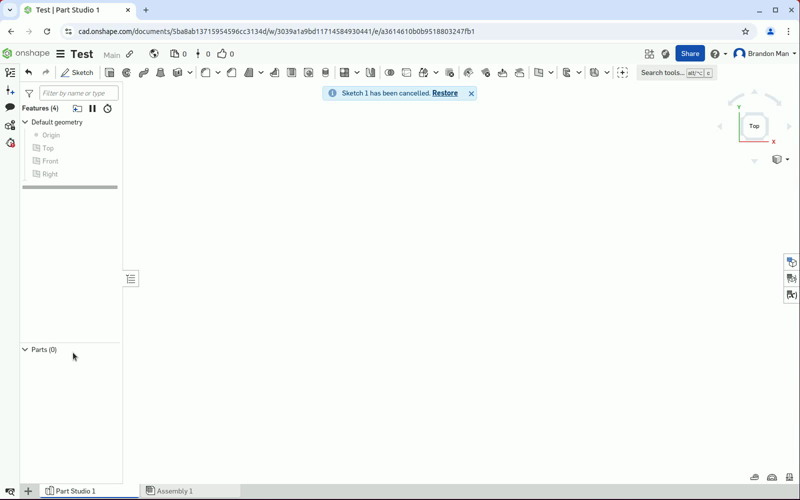
key(y)
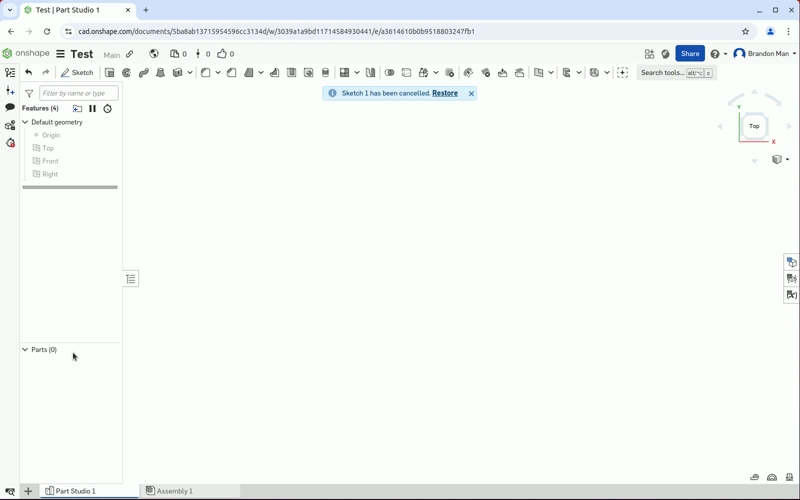
key(shift+p)
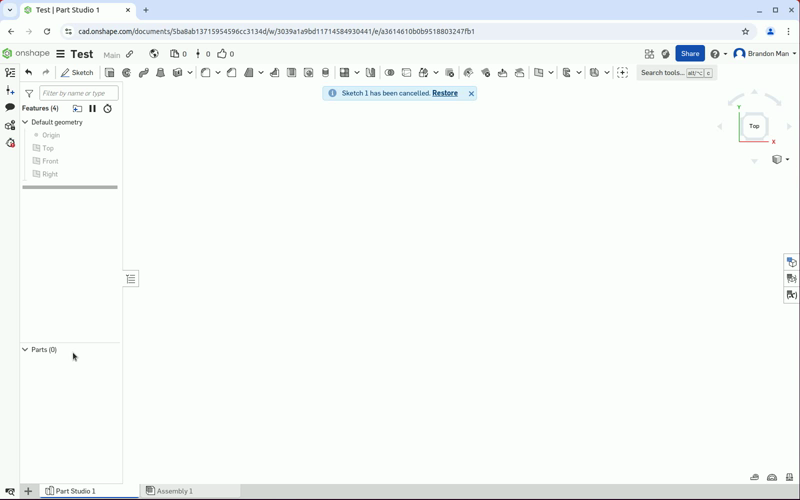
key(space)
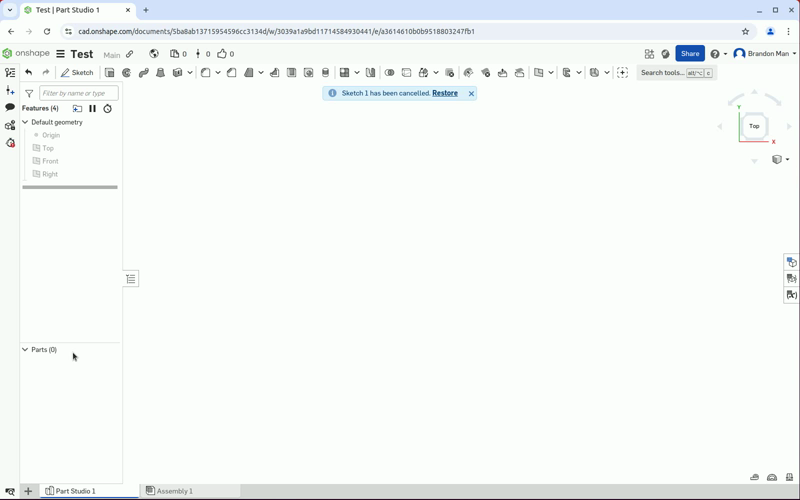
key_down(shift)
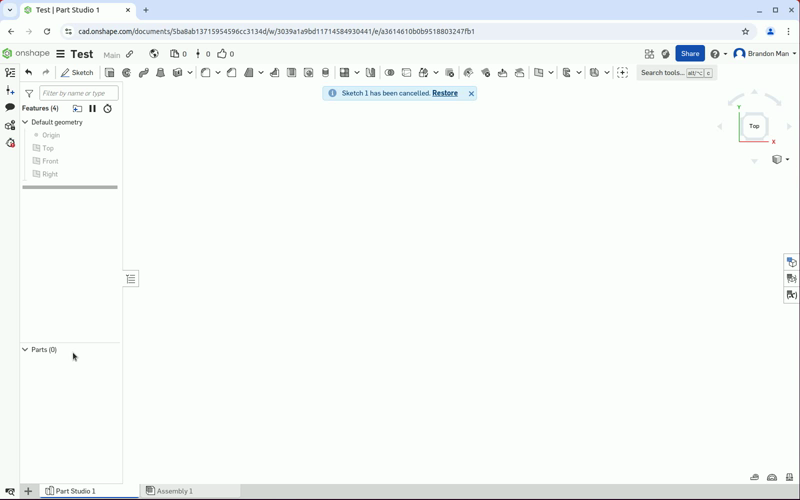
key(up)
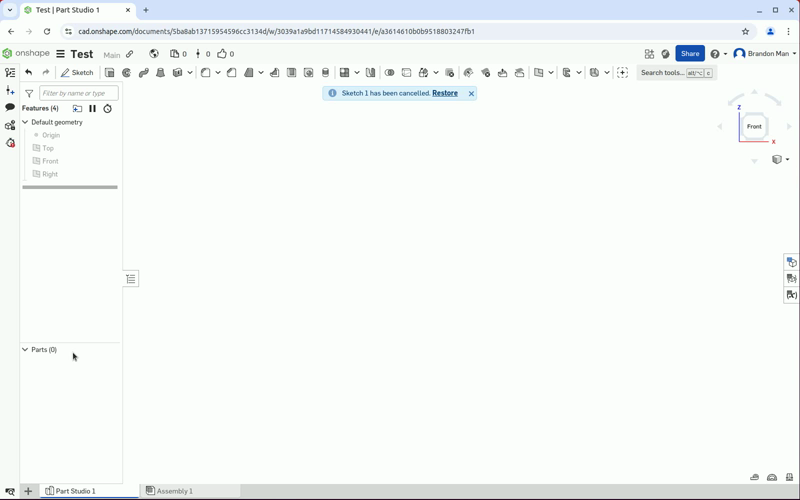
key_up(shift)
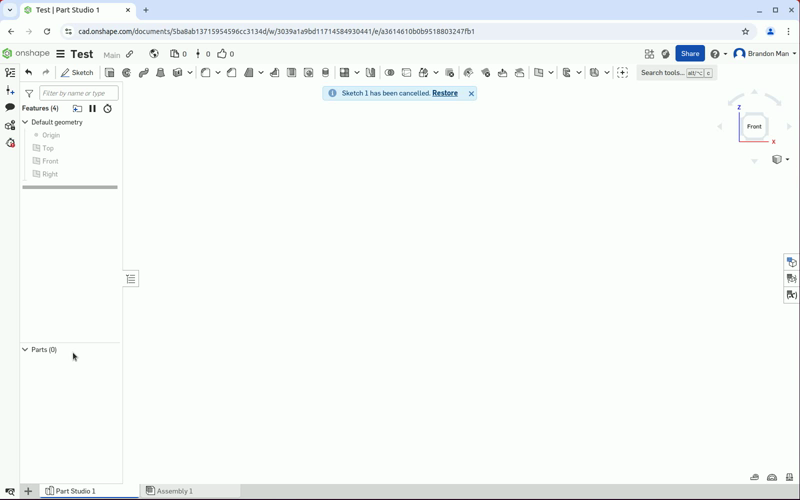
key(space)
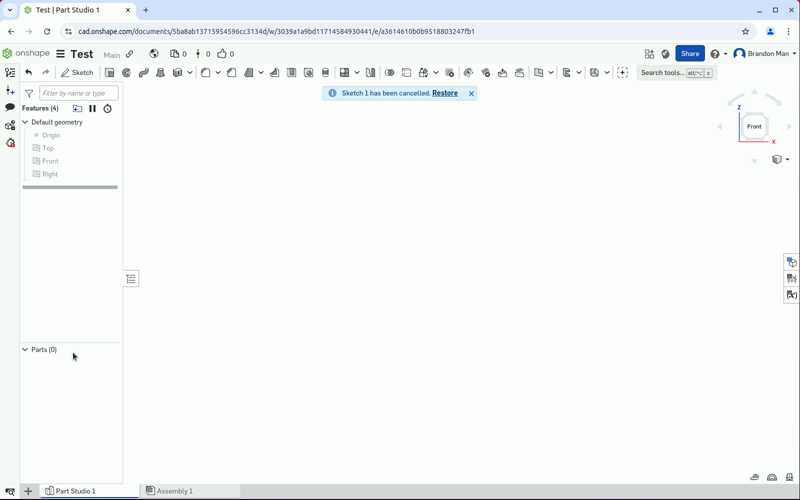
key_down(shift)
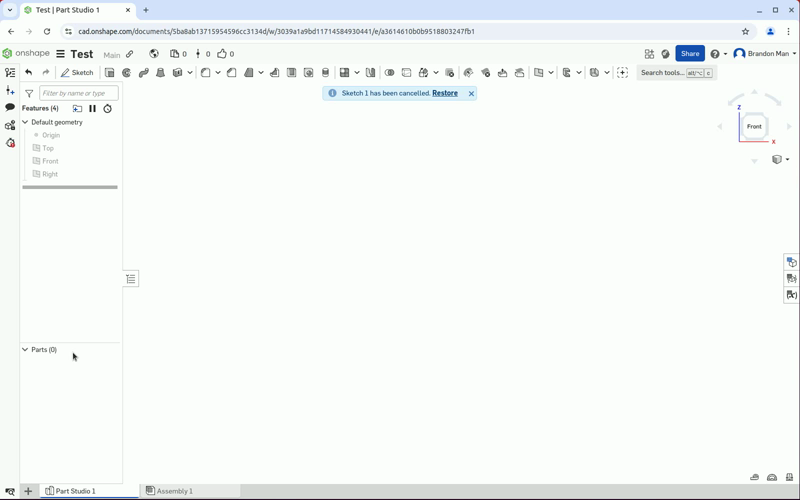
key(left)
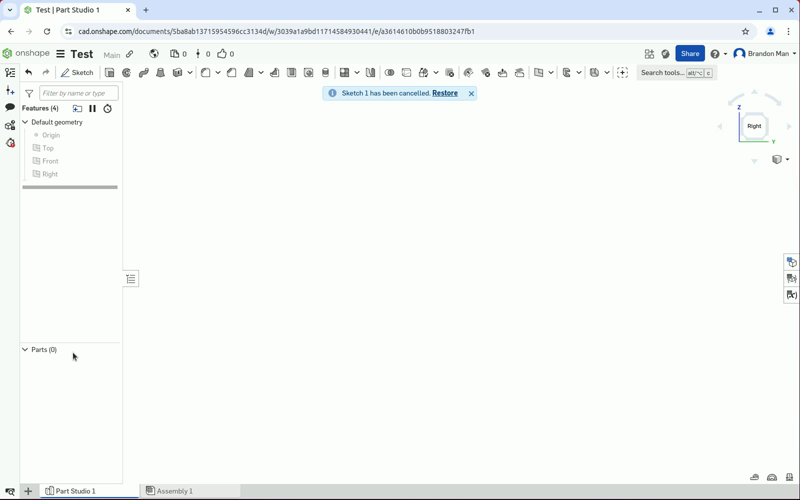
key_up(shift)
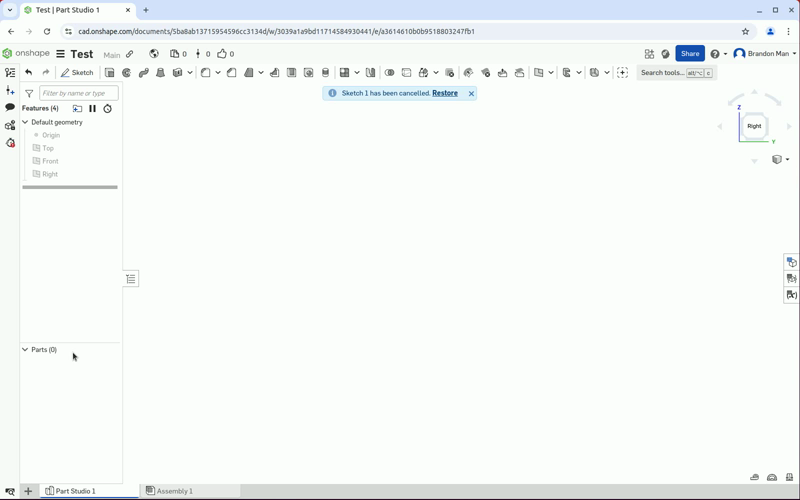
mouse_move(73, 352)
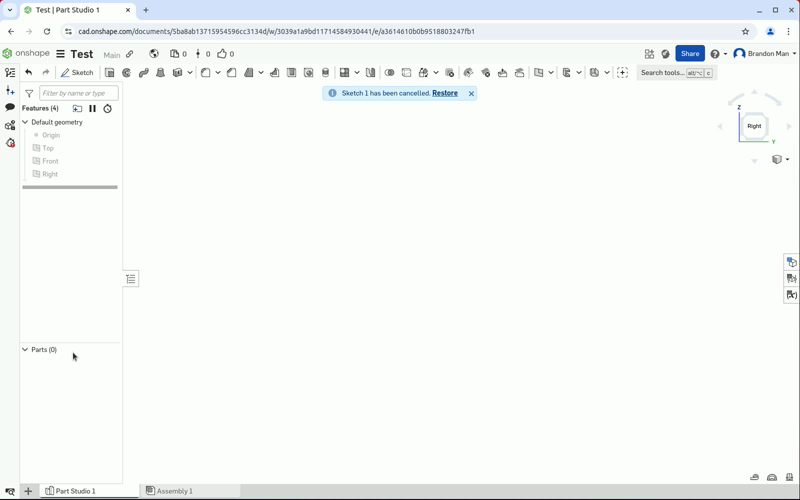
key(shift+y)
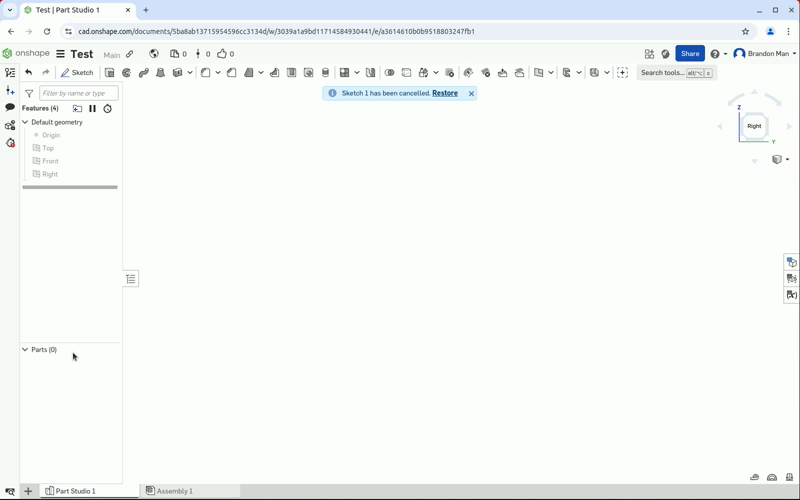
key(shift+s)
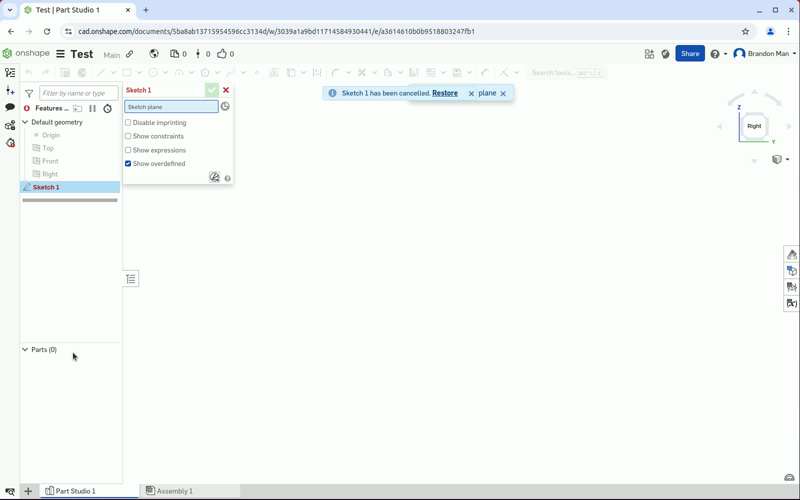
mouse_move(73, 176)
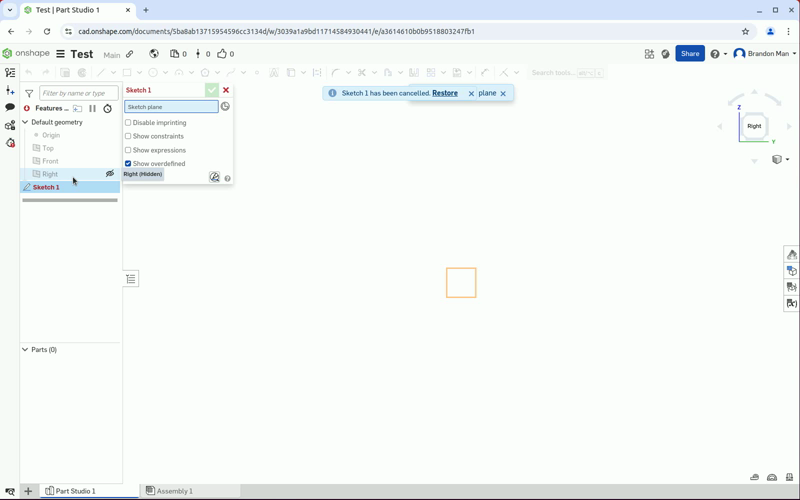
click(73, 176)
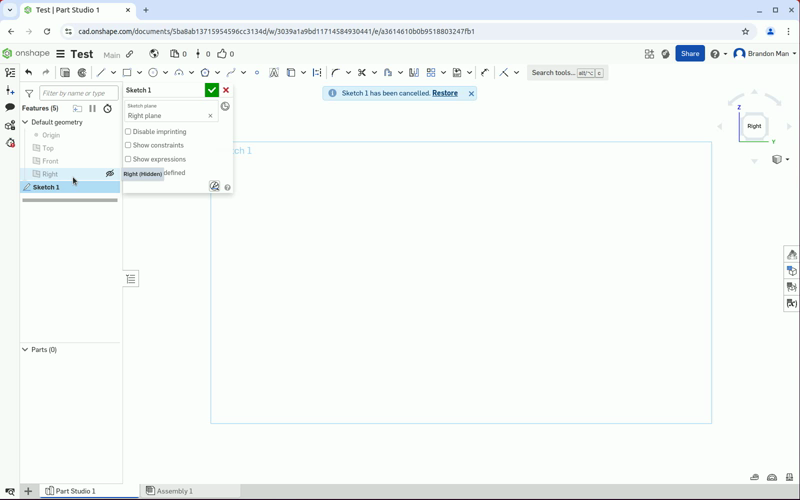
mouse_move(73, 352)
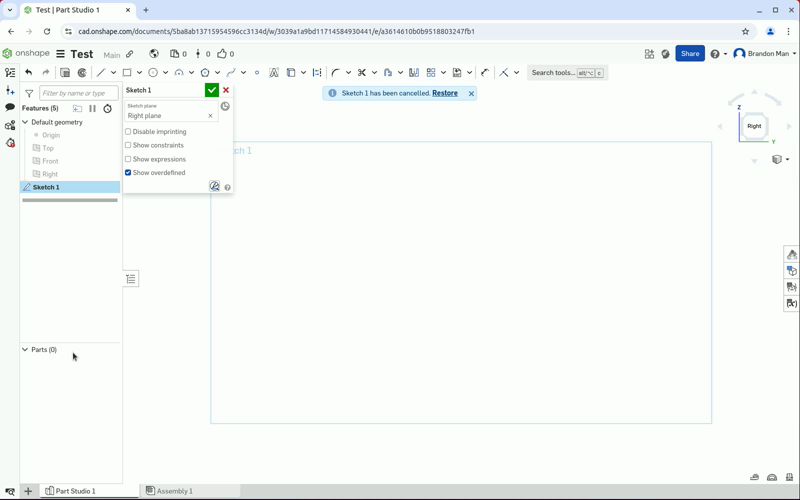
key(y)
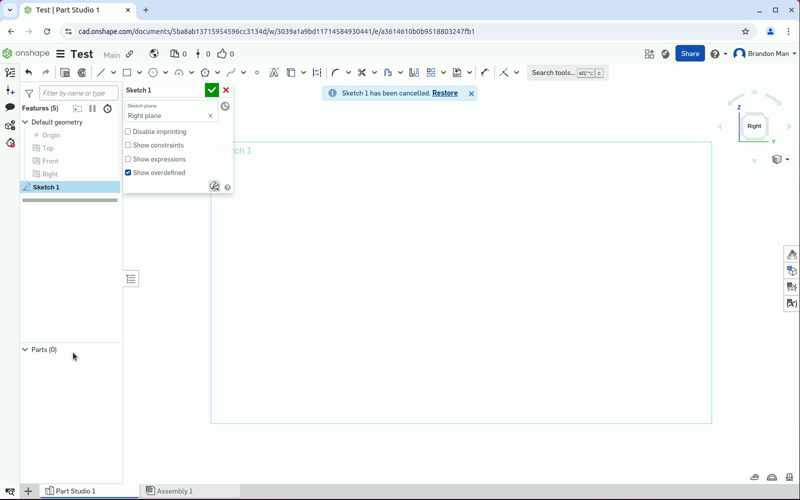
key(l)
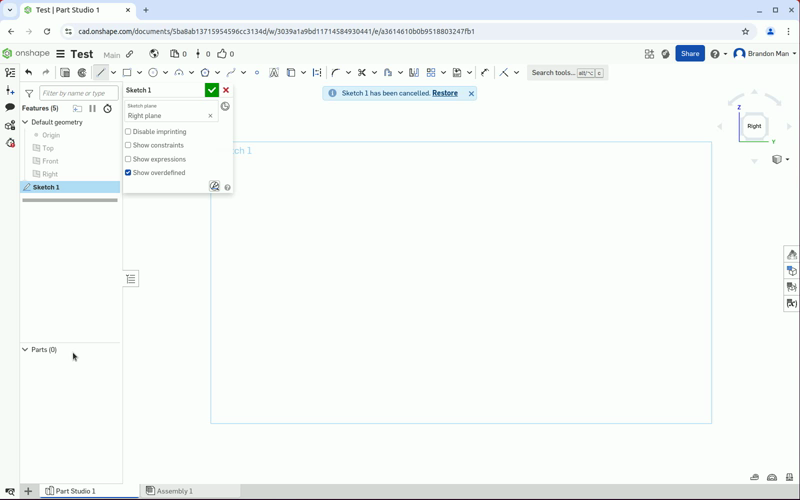
key_down(shift)
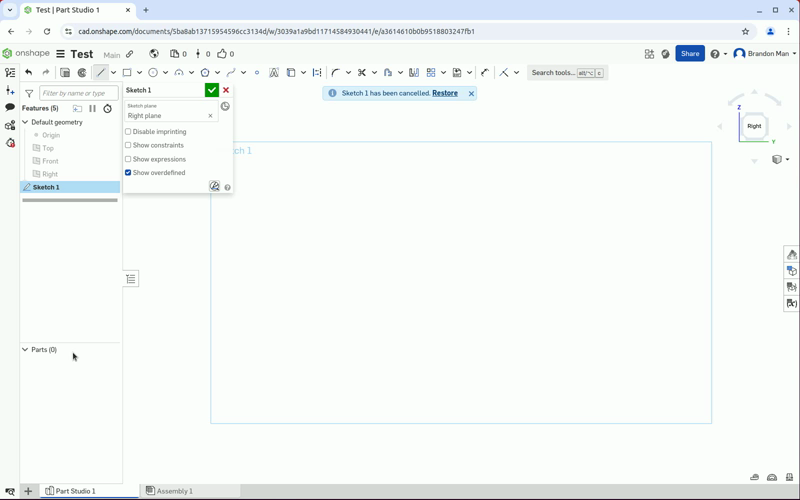
mouse_move(457, 274)
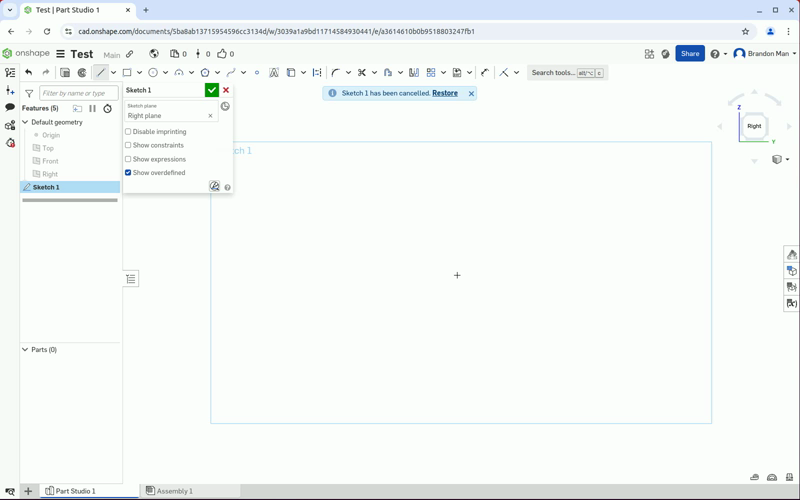
click(457, 274)
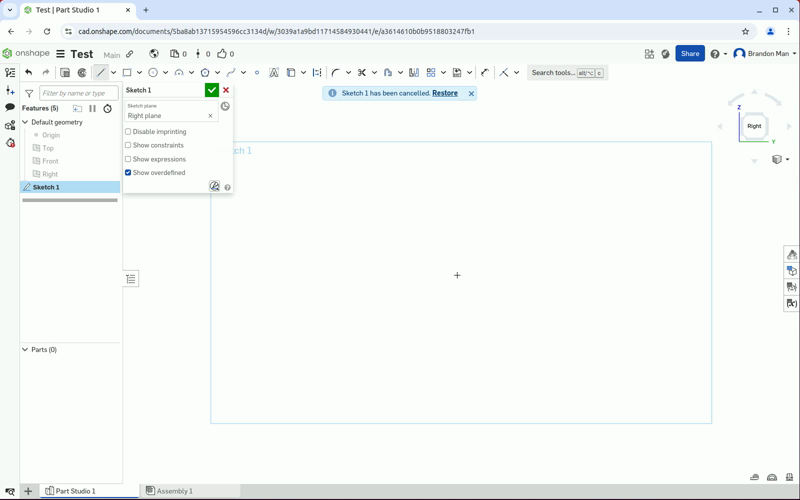
key_up(shift)
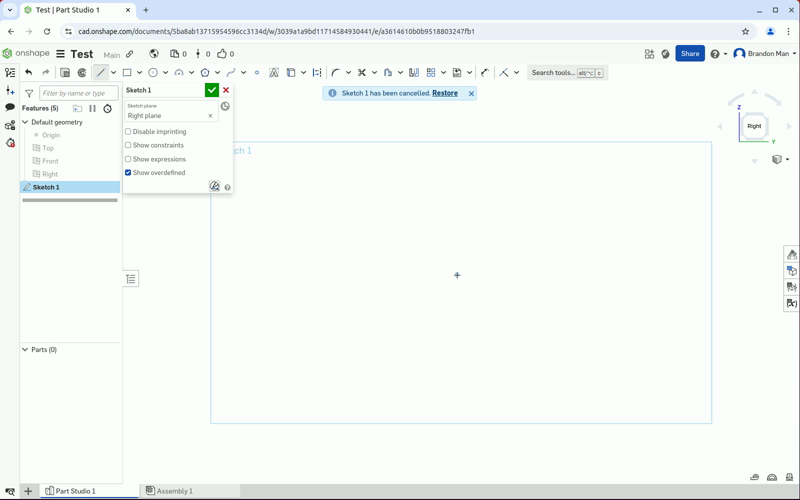
key_down(shift)
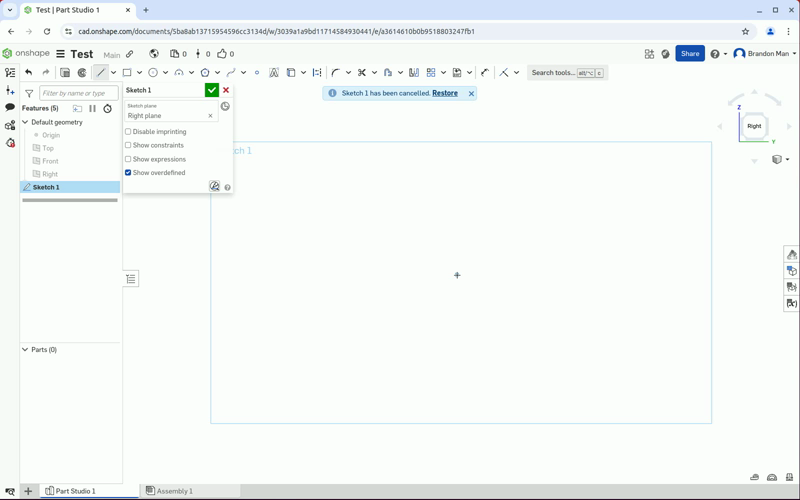
mouse_move(573, 274)
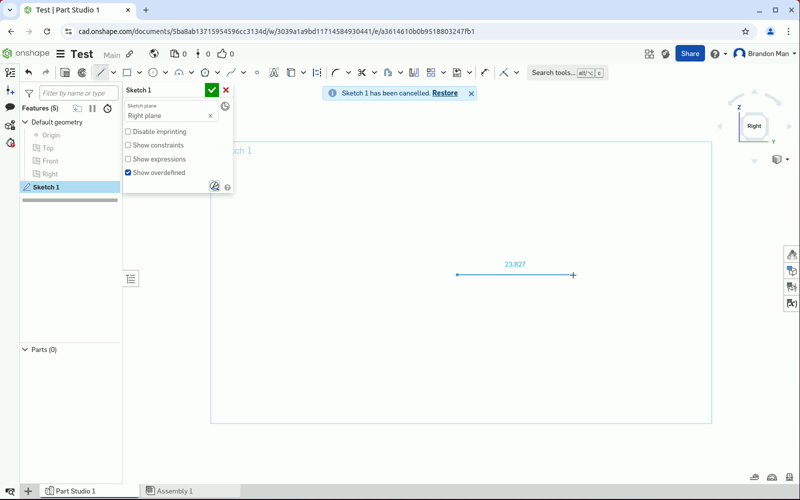
click(573, 274)
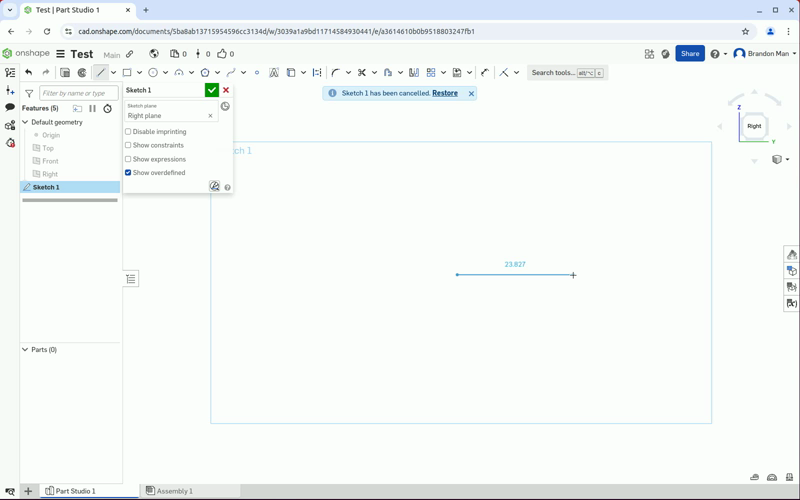
key_up(shift)
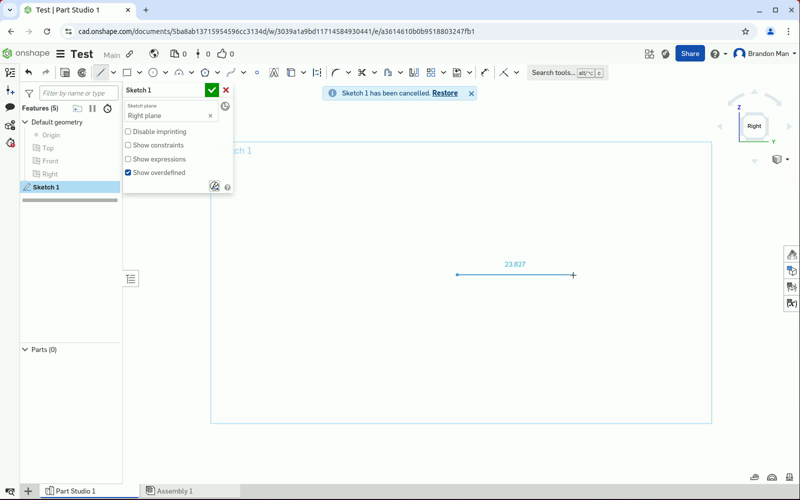
key_down(shift)
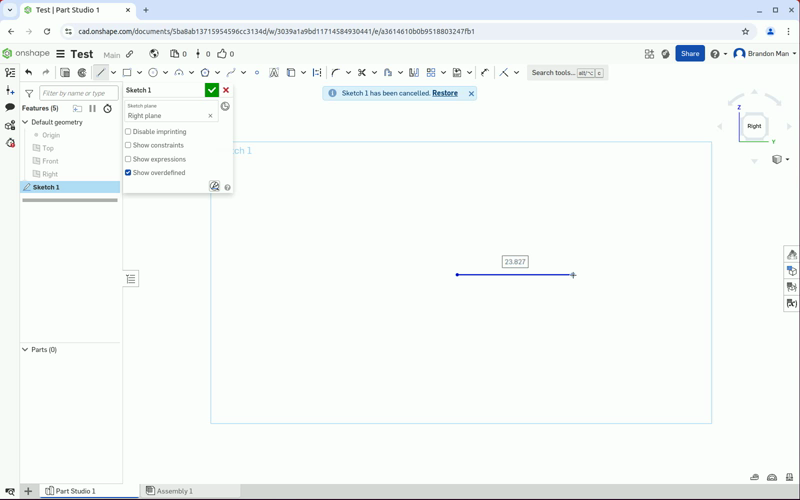
mouse_move(573, 197)
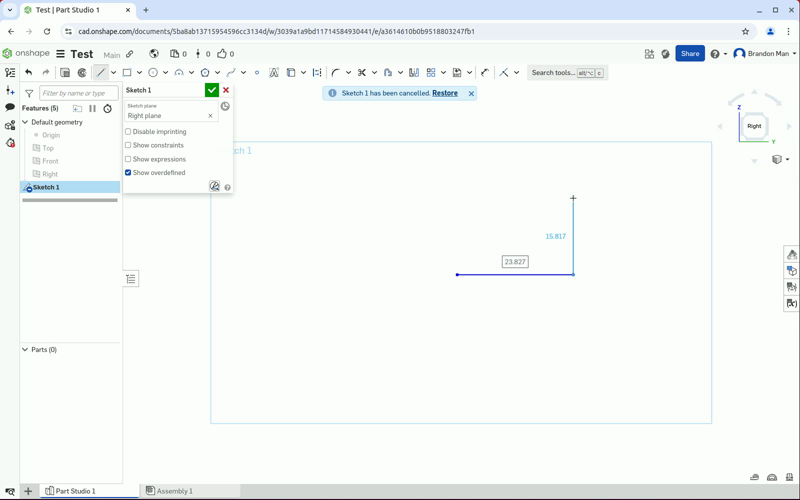
click(573, 197)
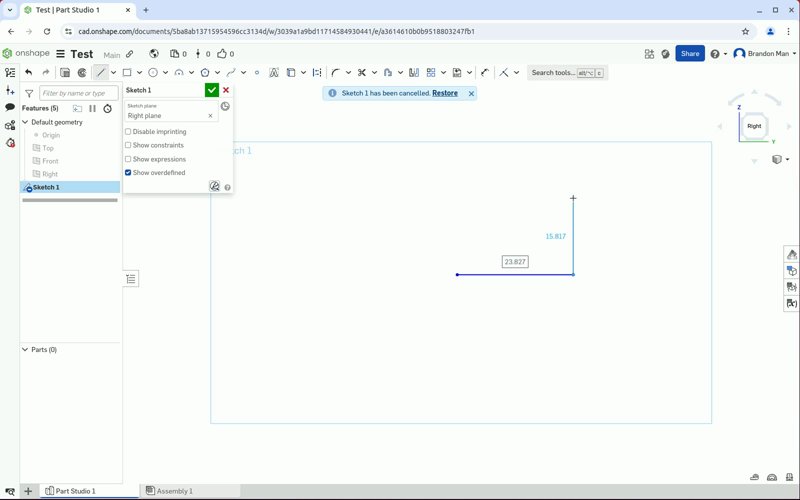
key_up(shift)
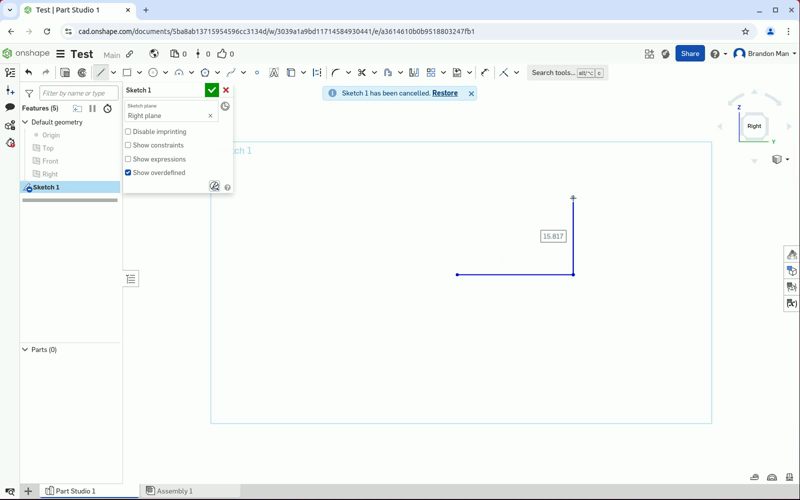
key_down(shift)
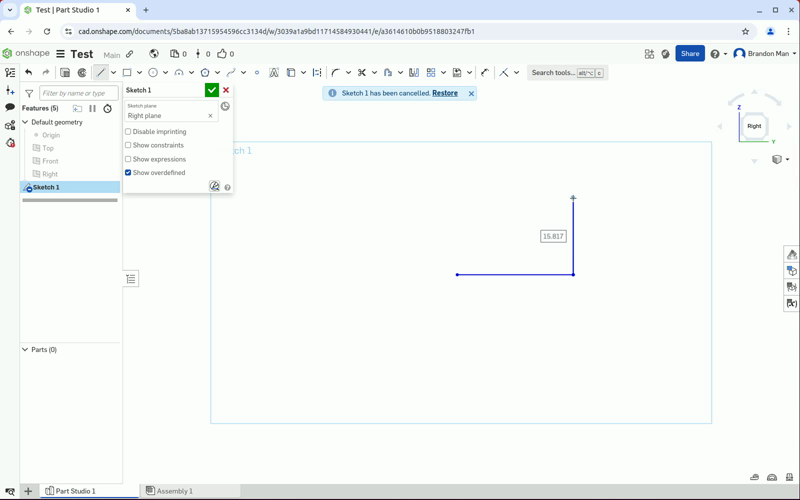
mouse_move(457, 197)
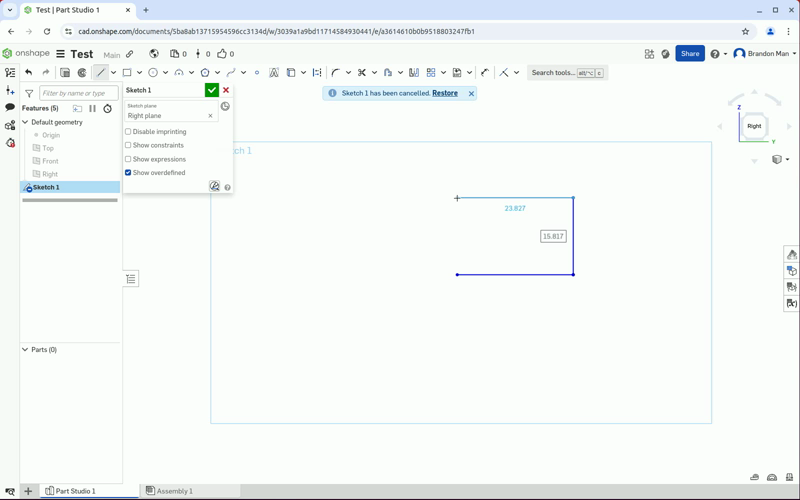
click(457, 197)
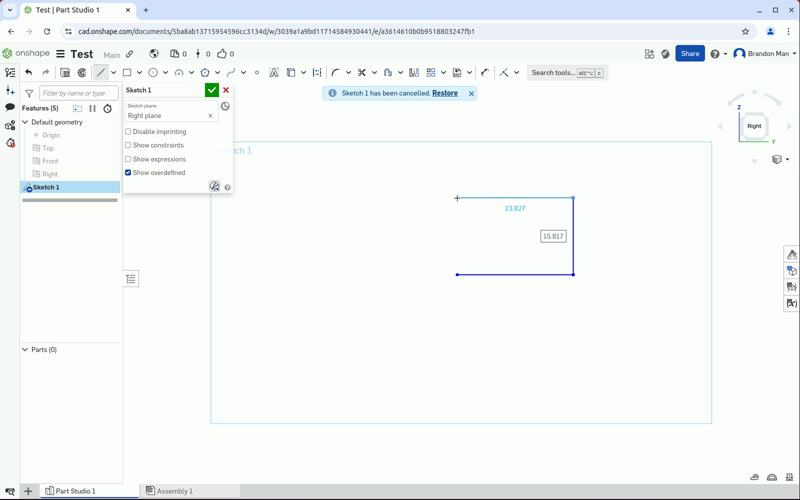
key_up(shift)
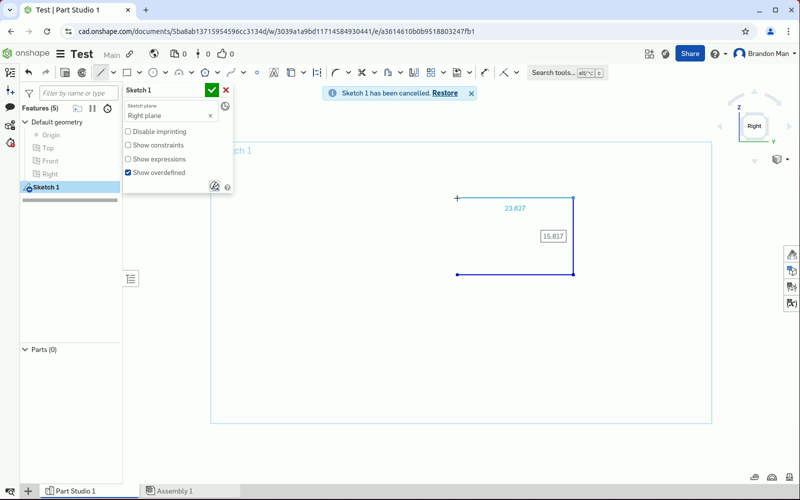
key_down(shift)
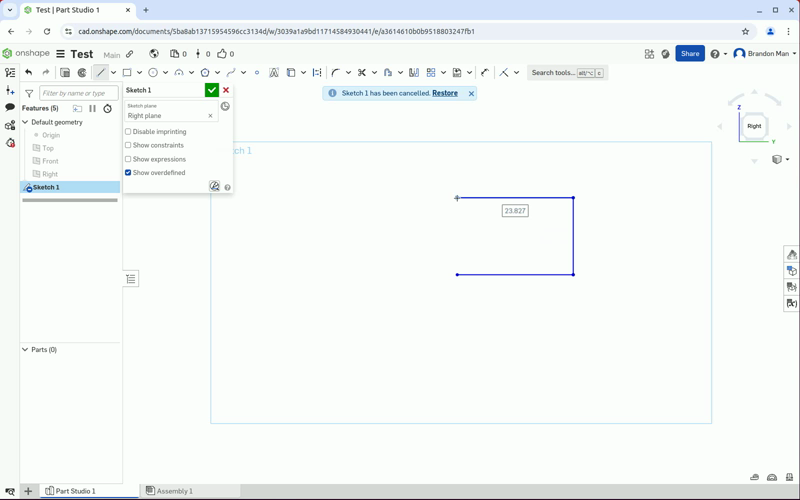
mouse_move(457, 274)
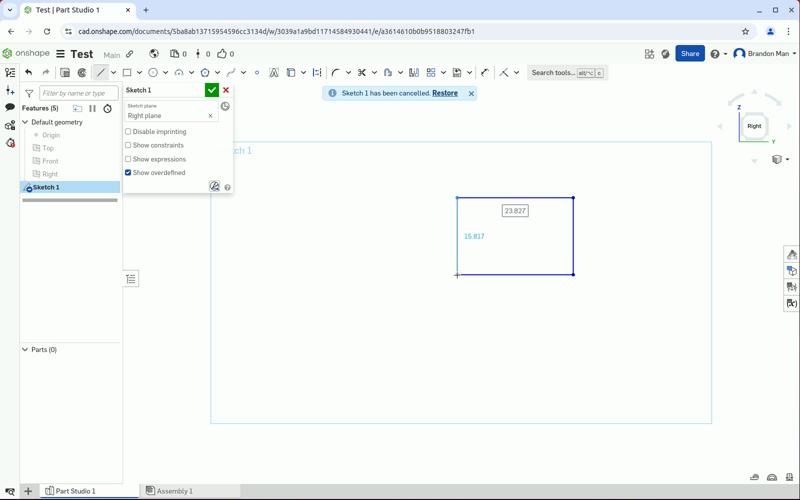
key_up(shift)
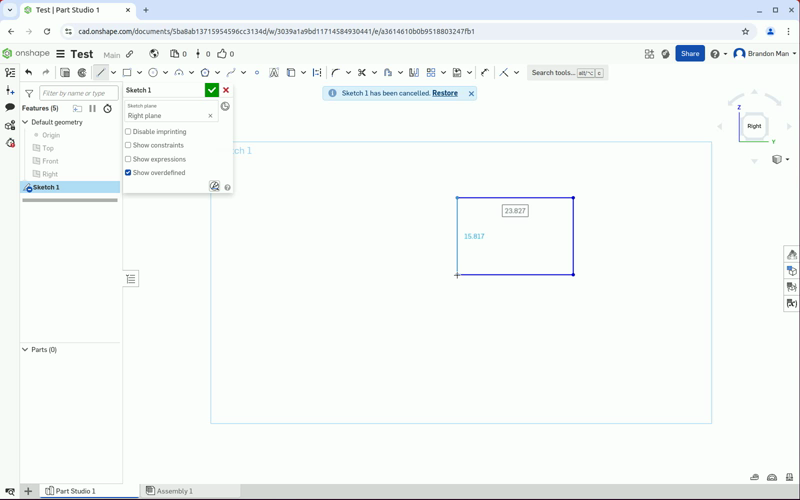
click(457, 274)
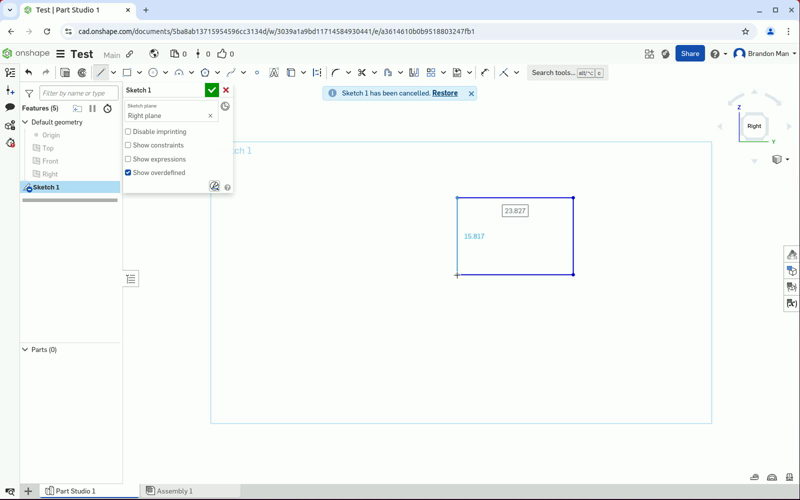
key(esc)
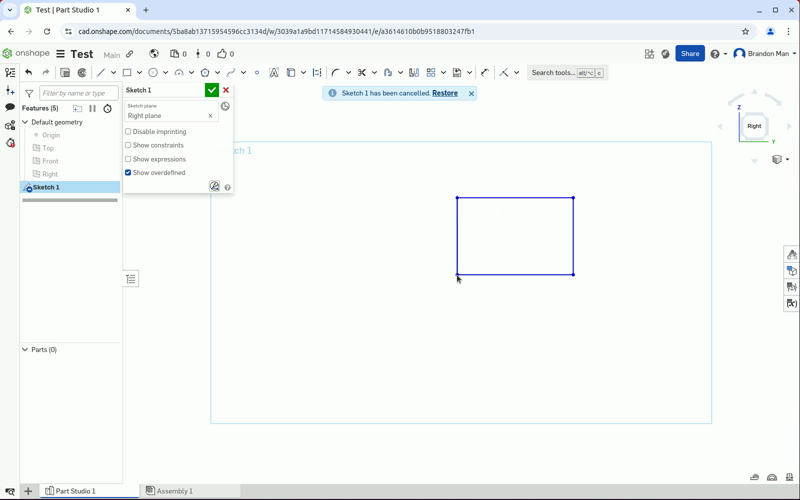
mouse_move(547, 235)
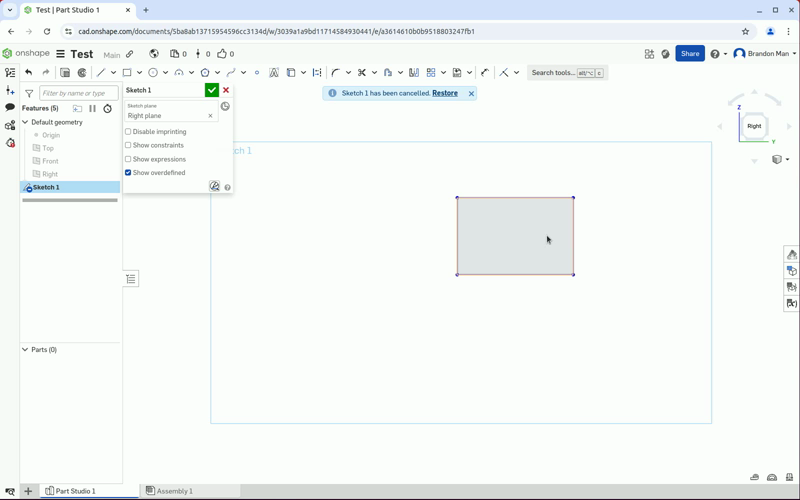
click(547, 235)
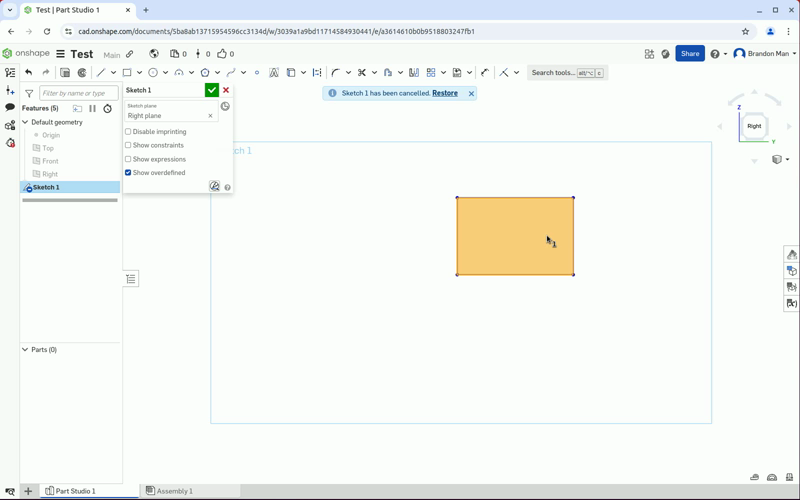
mouse_move(73, 352)
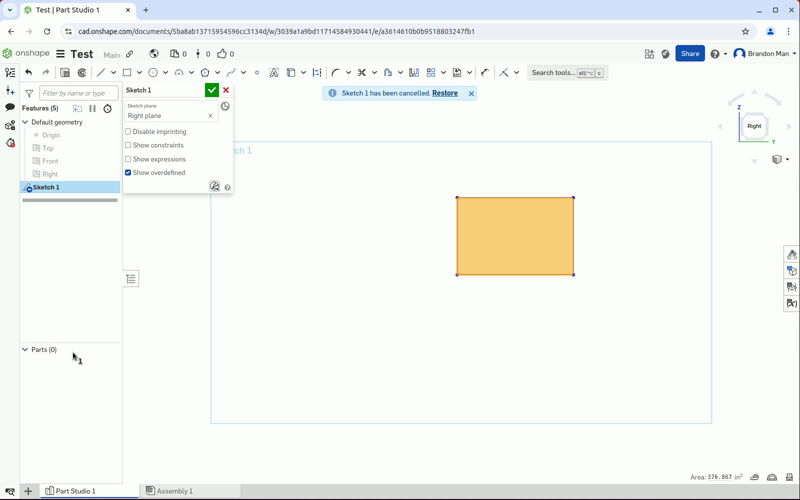
key(shift+y)
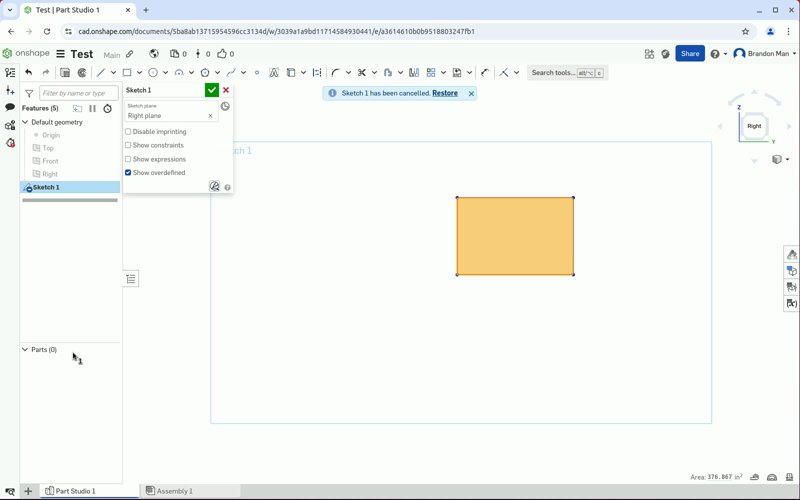
key(shift+e)
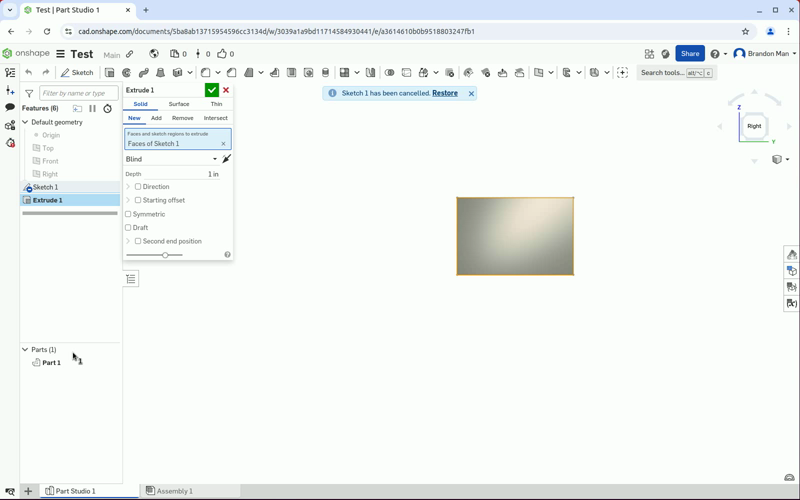
mouse_move(143, 106)
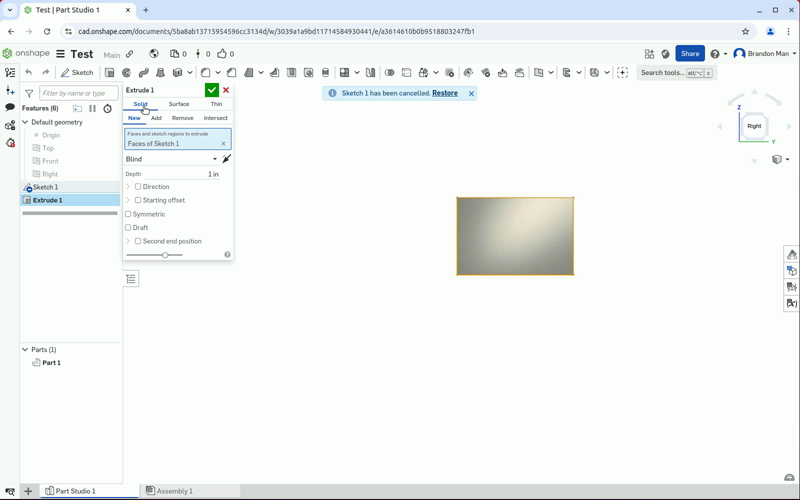
click(143, 106)
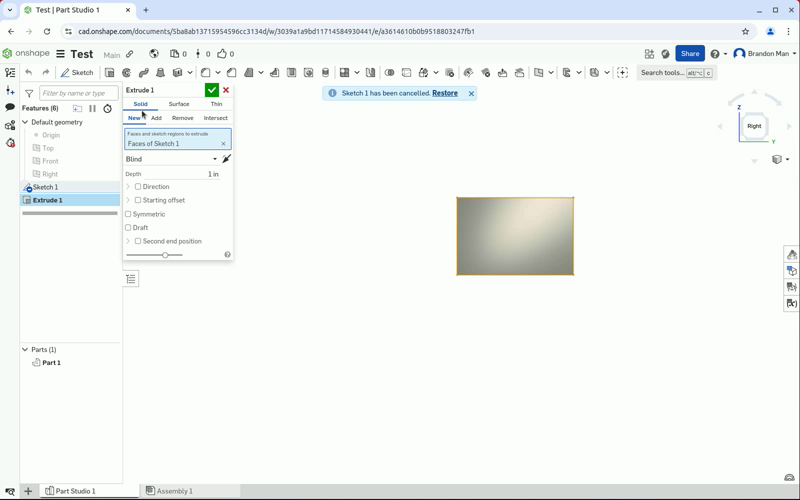
mouse_move(137, 120)
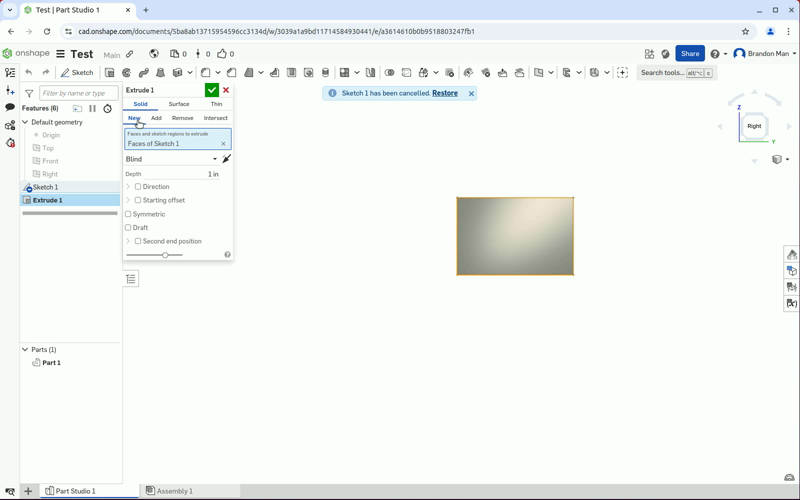
click(137, 120)
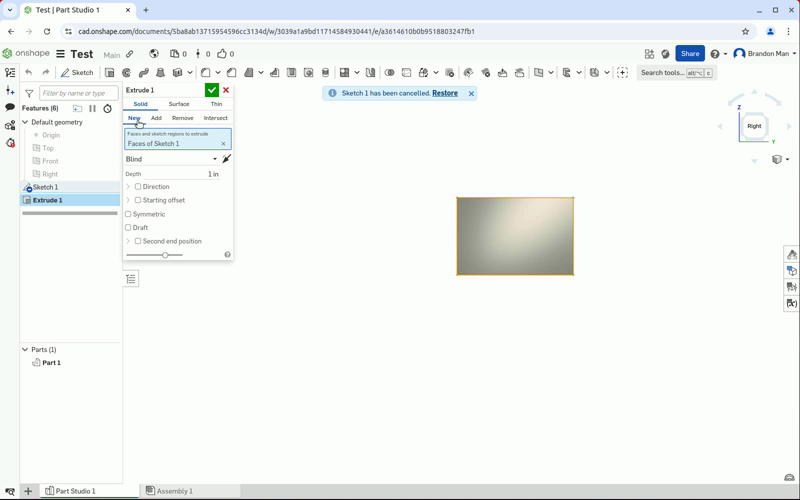
key(tab, 4)
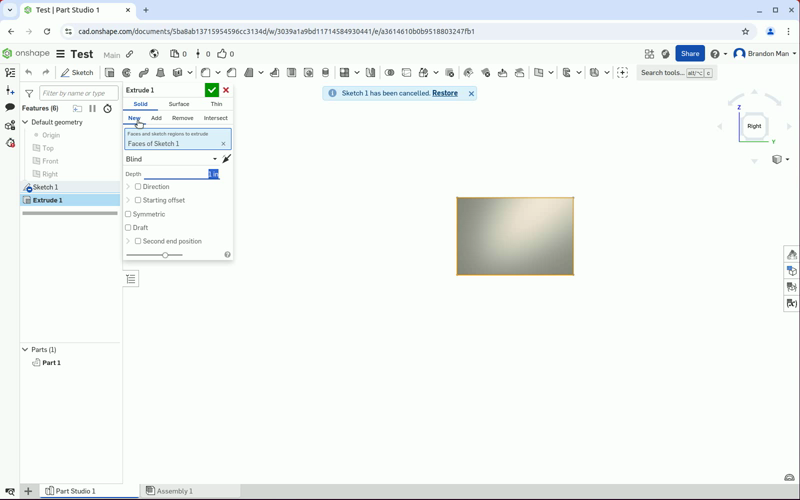
text(7.943)
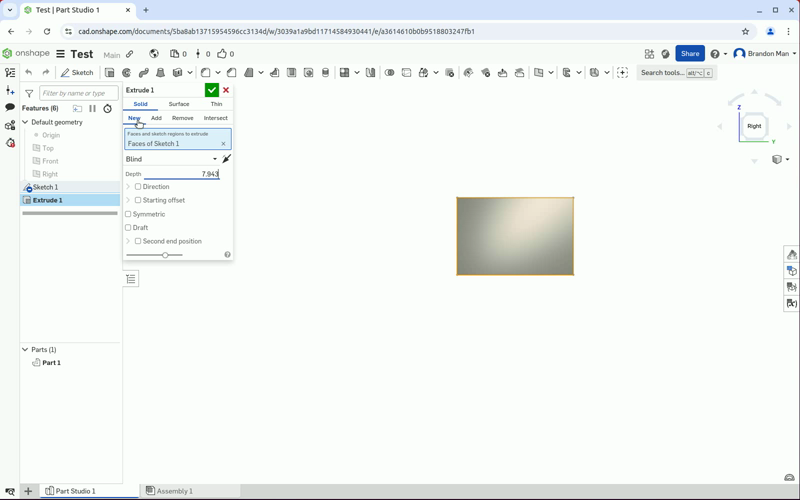
key(enter)
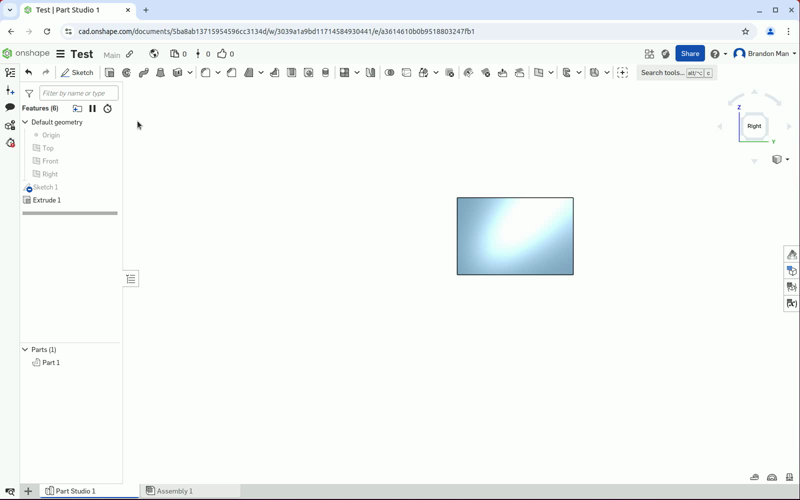
key(shift+h)
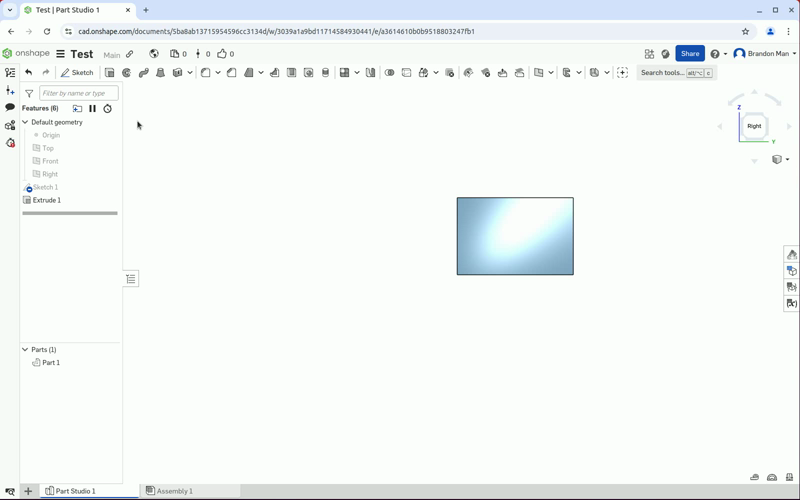
key(shift+h)
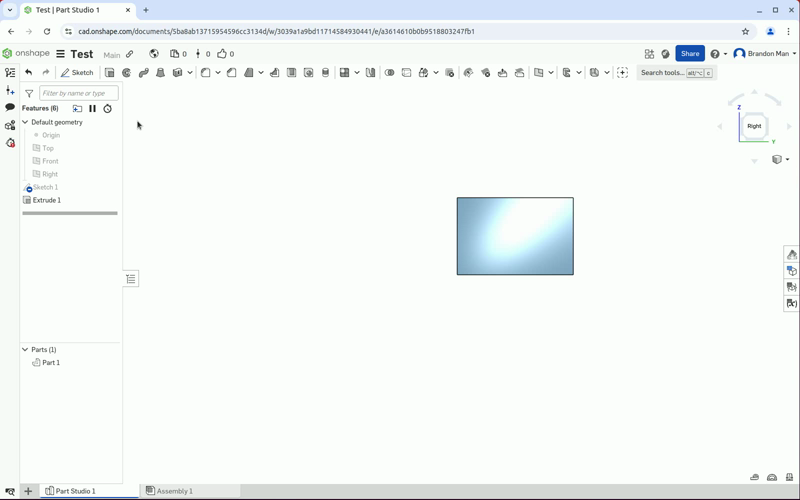
mouse_move(73, 189)
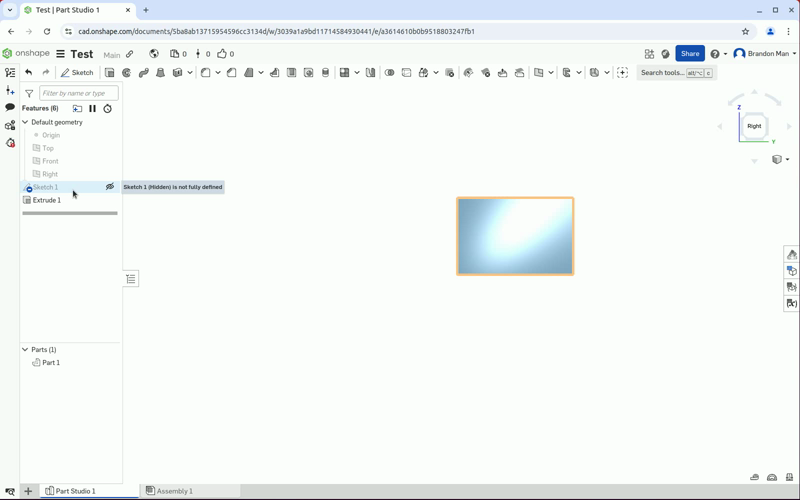
click(73, 189)
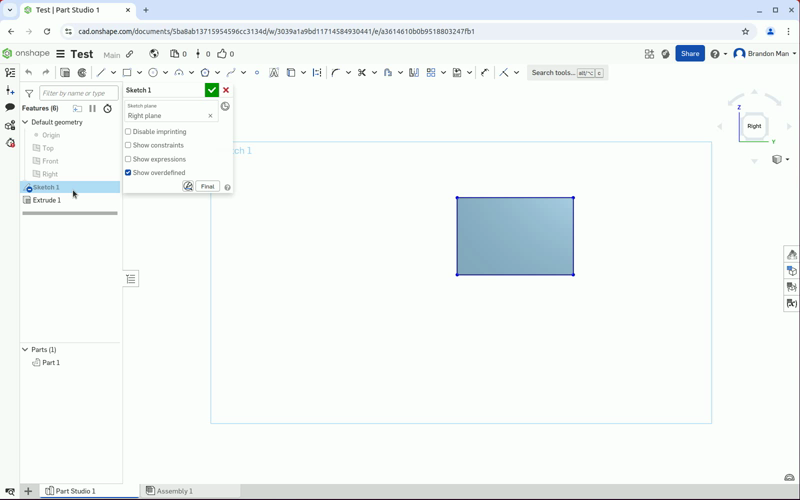
mouse_move(229, 92)
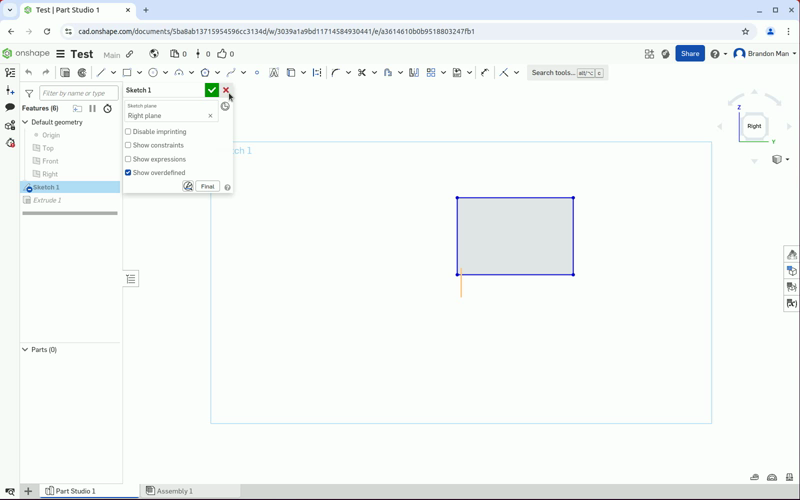
click(229, 92)
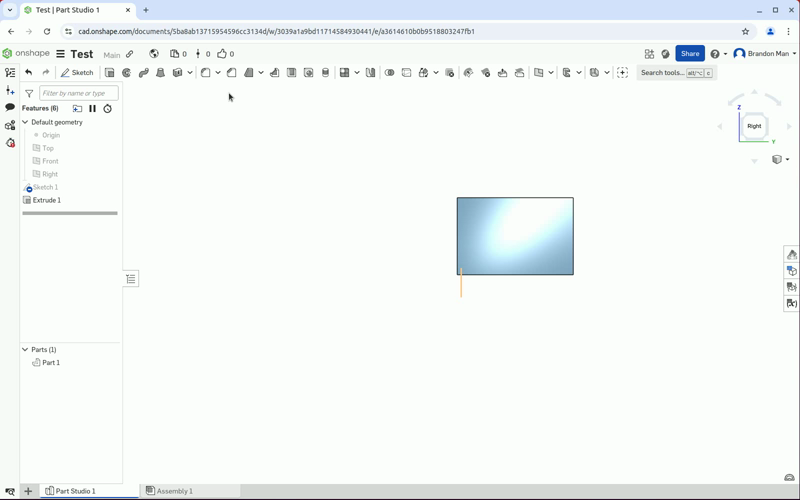
mouse_move(541, 75)
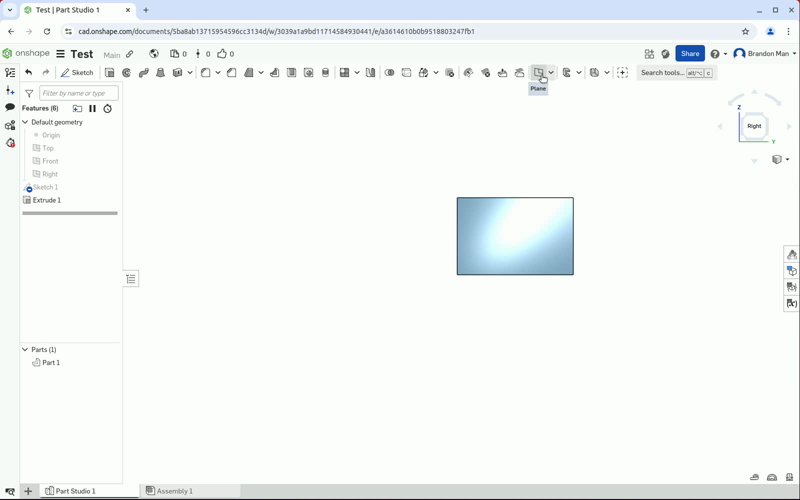
click(541, 75)
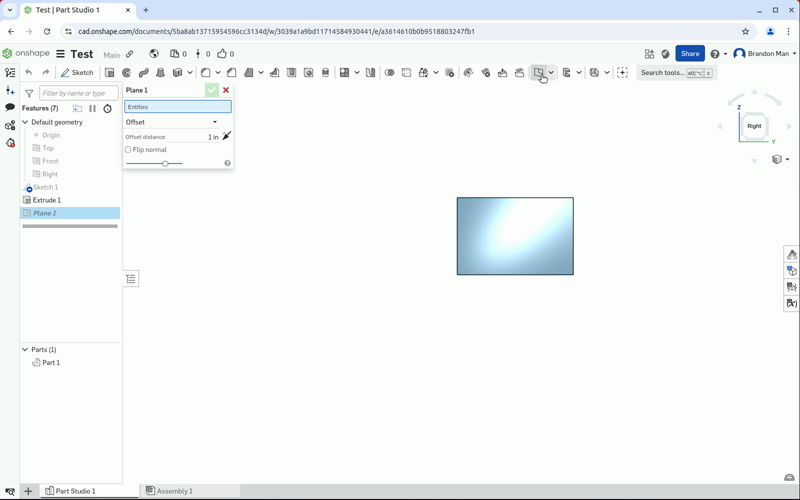
mouse_move(73, 176)
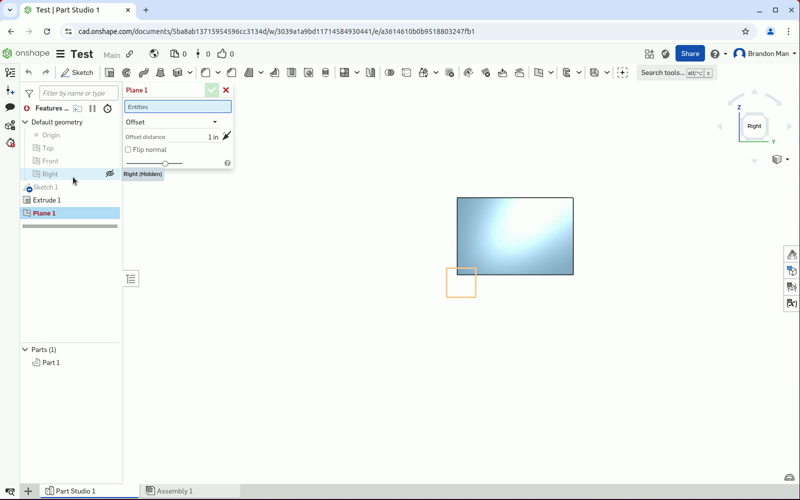
click(73, 176)
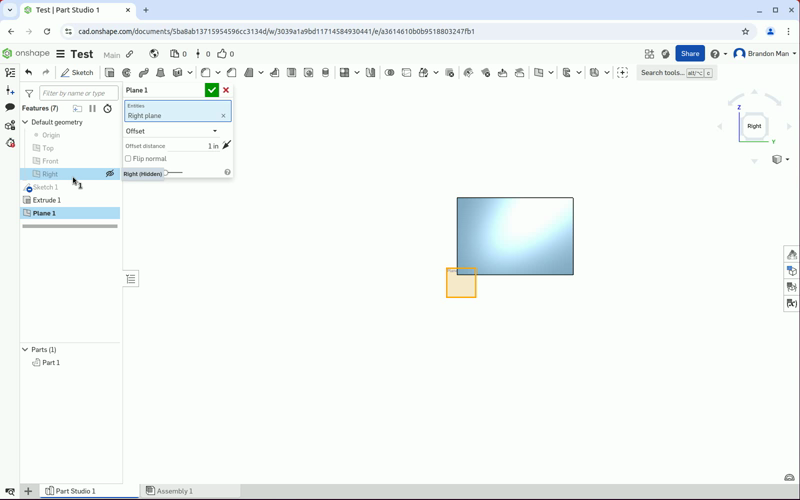
key(tab, 2)
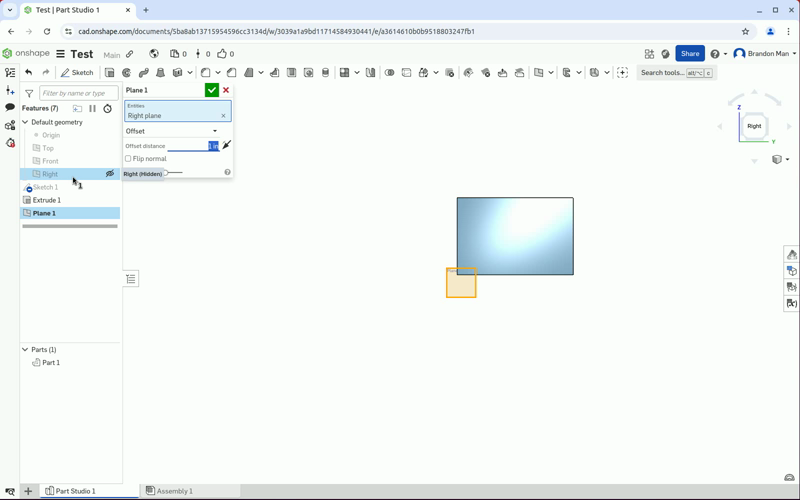
text(7.949)
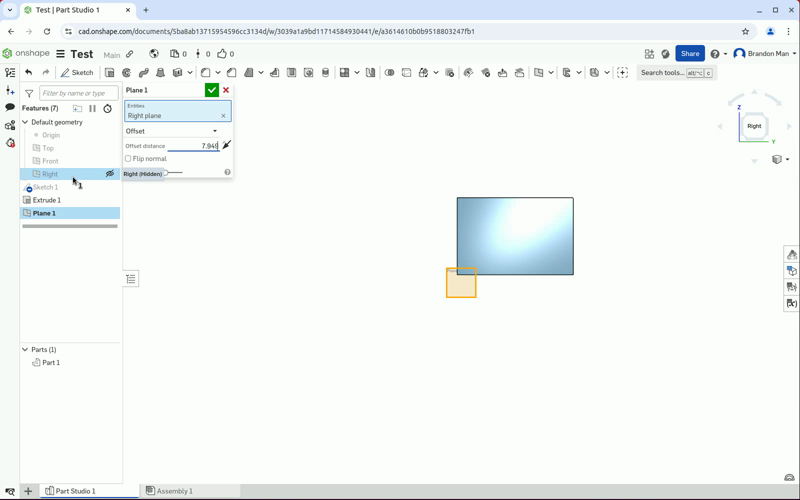
key(enter, 2)
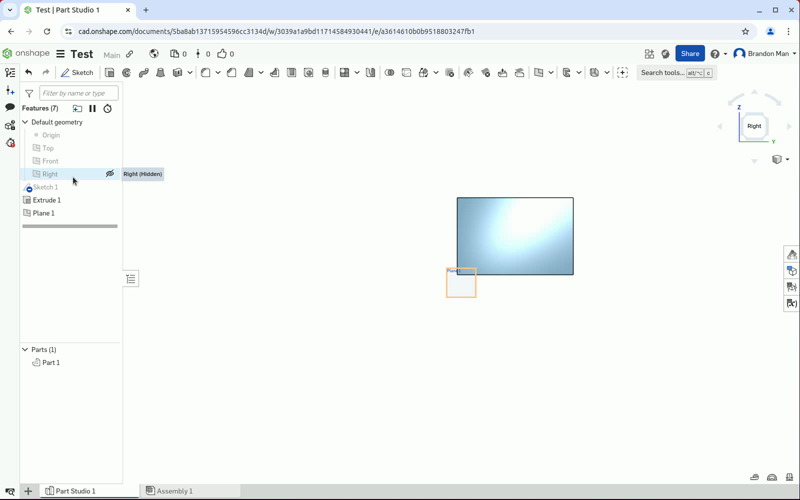
key(shift+s)
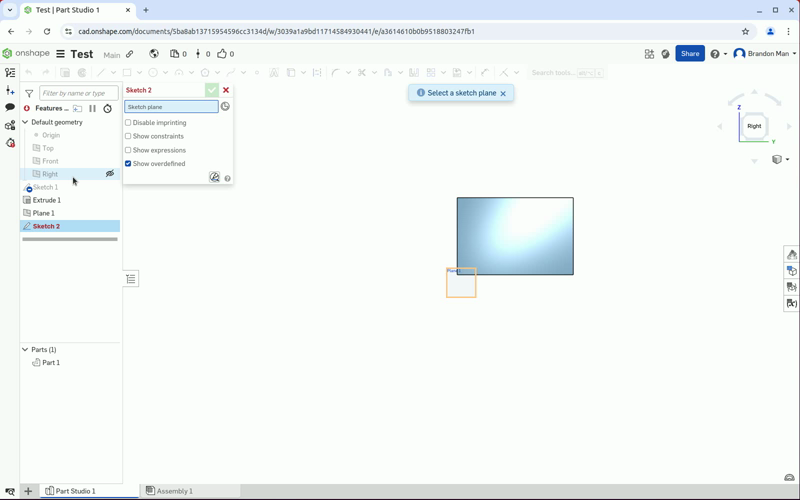
mouse_move(73, 215)
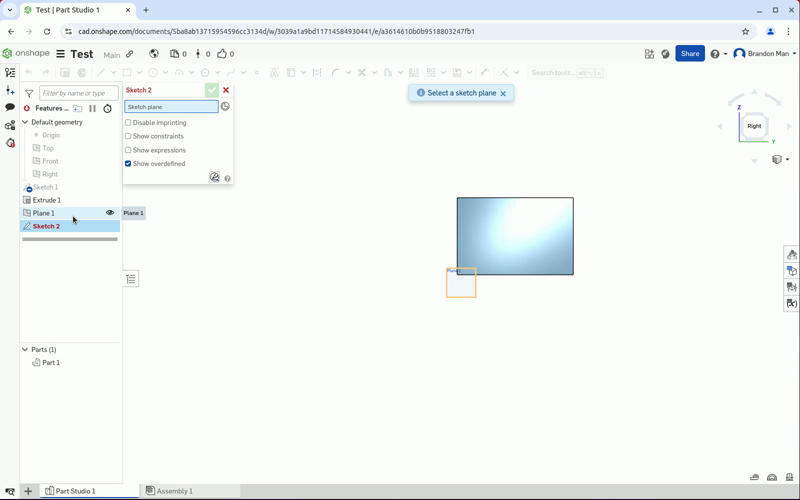
click(73, 215)
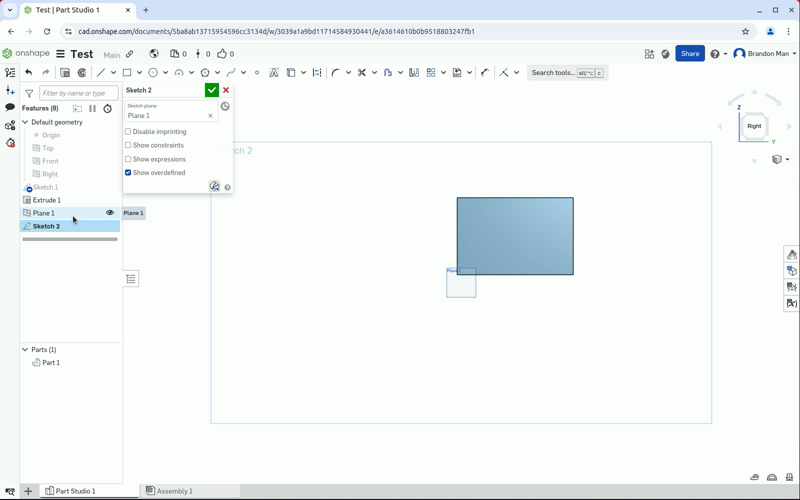
mouse_move(73, 352)
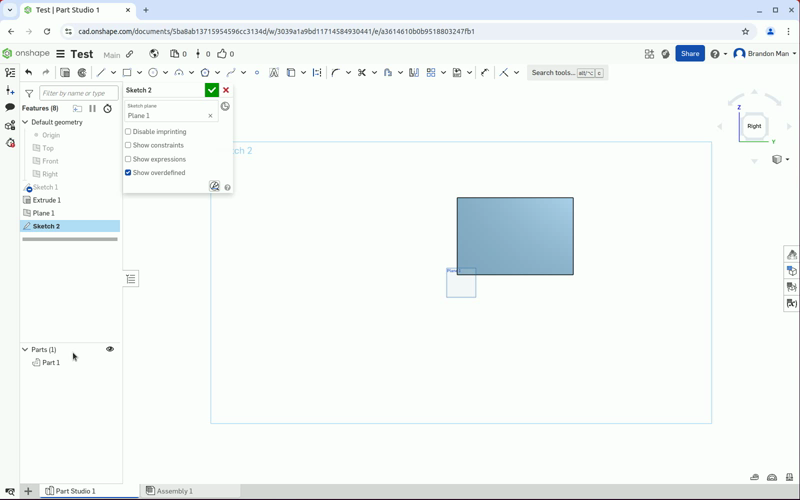
key(y)
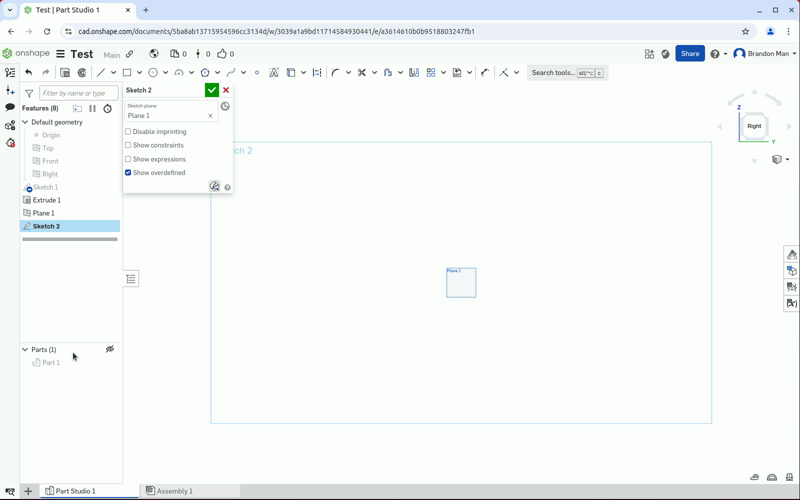
key(l)
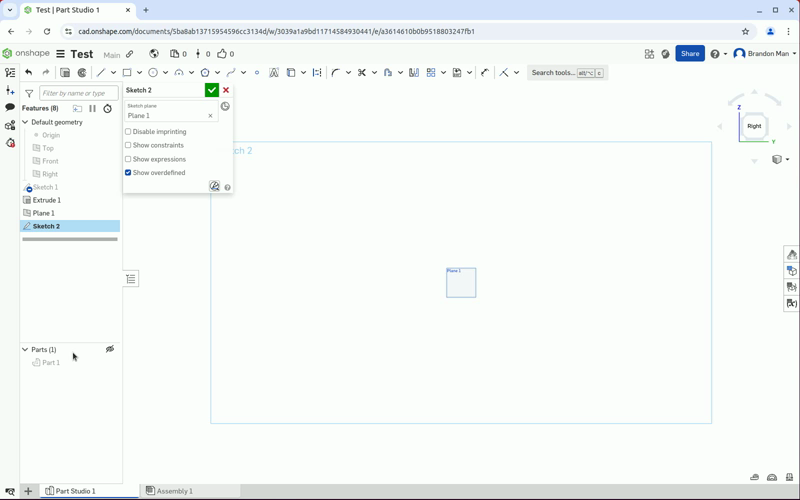
key_down(shift)
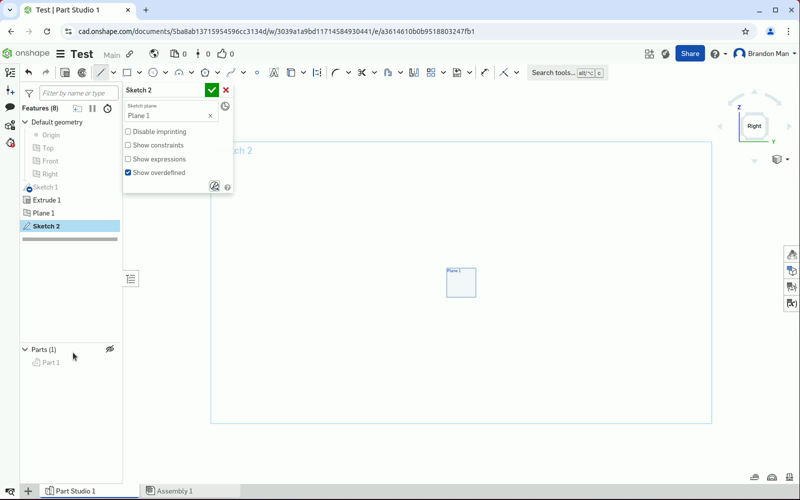
mouse_move(534, 274)
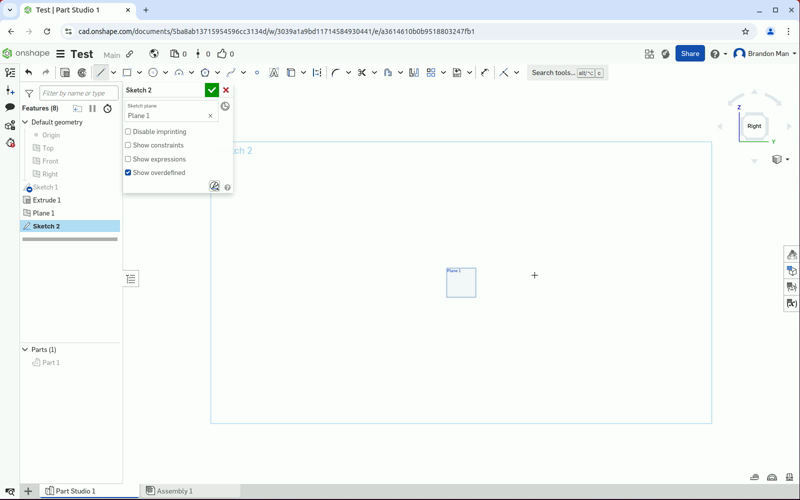
click(534, 274)
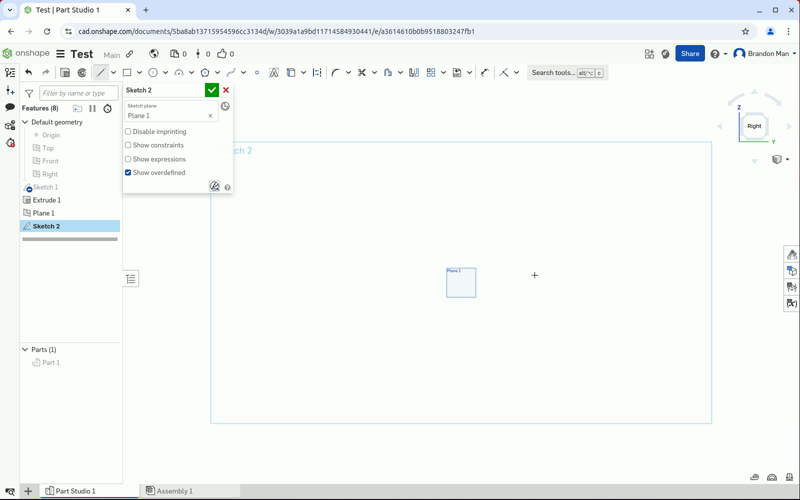
key_up(shift)
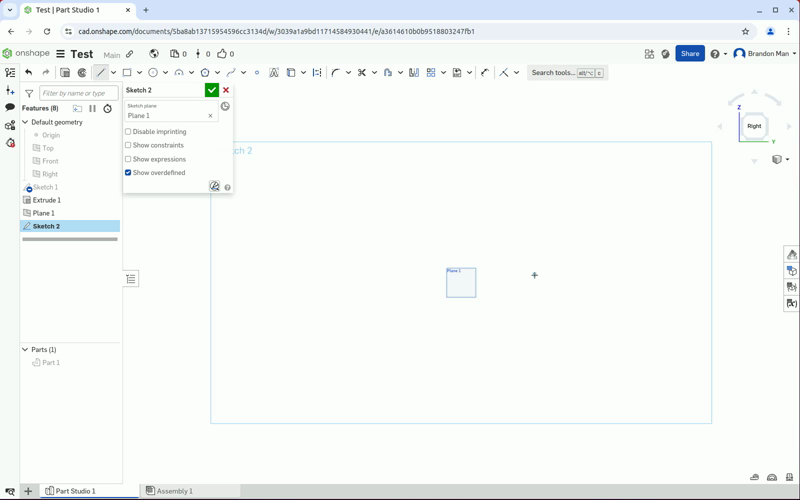
key_down(shift)
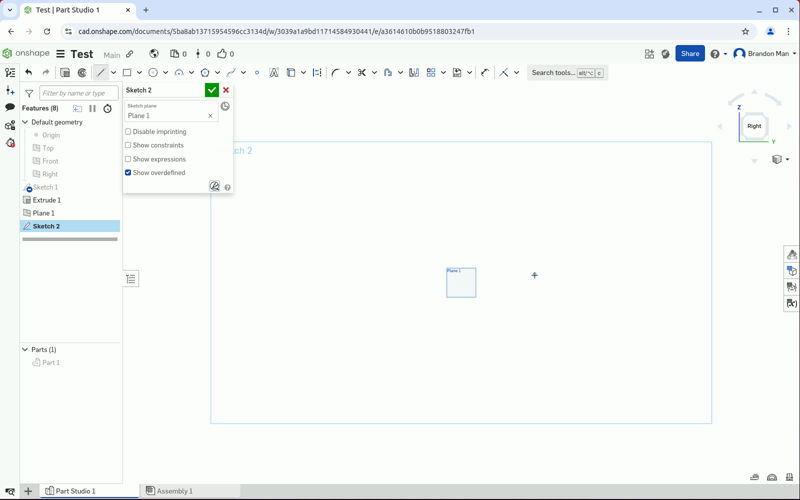
mouse_move(564, 274)
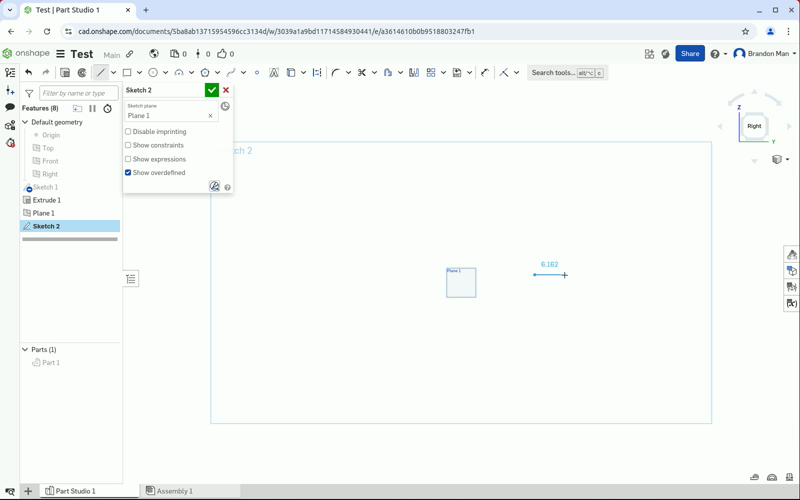
mouse_move(573, 274)
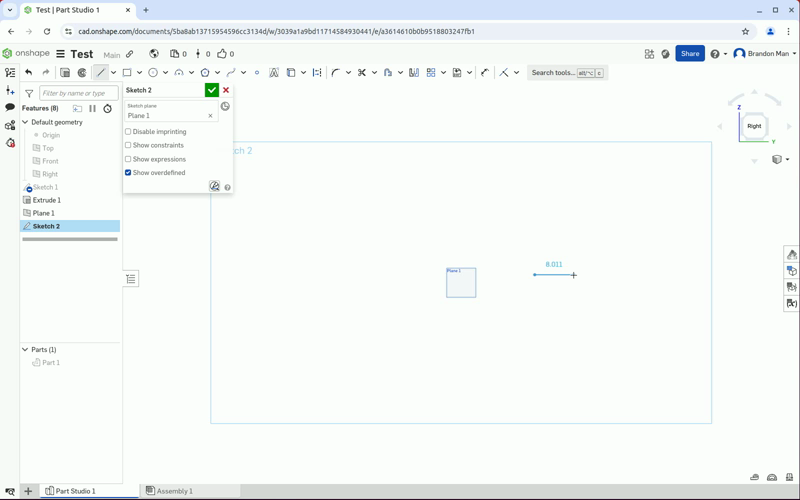
click(573, 274)
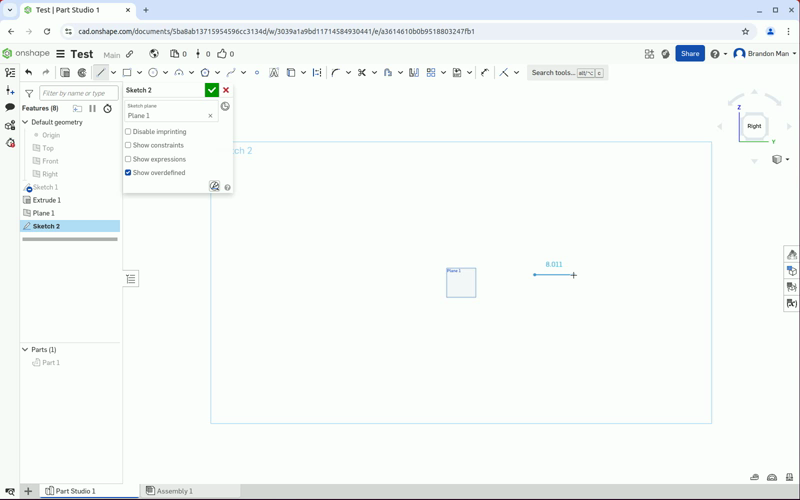
key_up(shift)
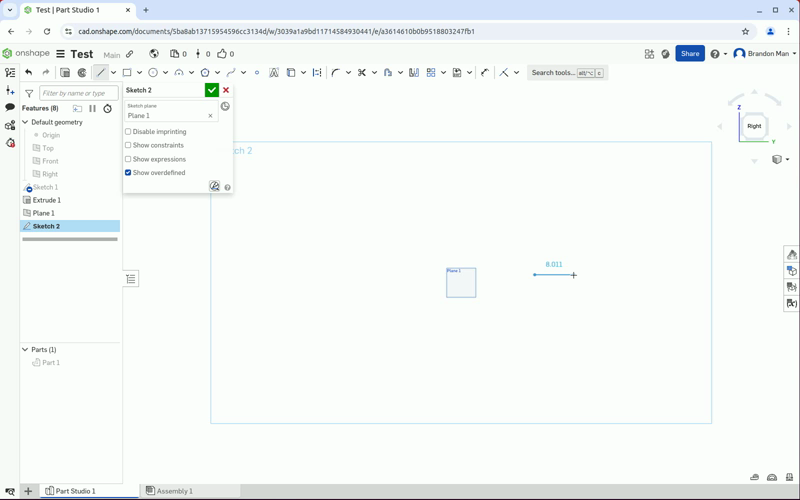
key_down(shift)
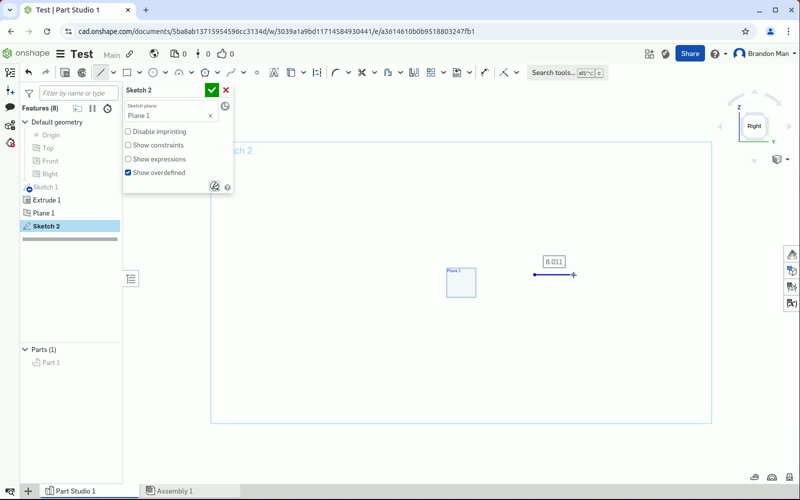
mouse_move(573, 197)
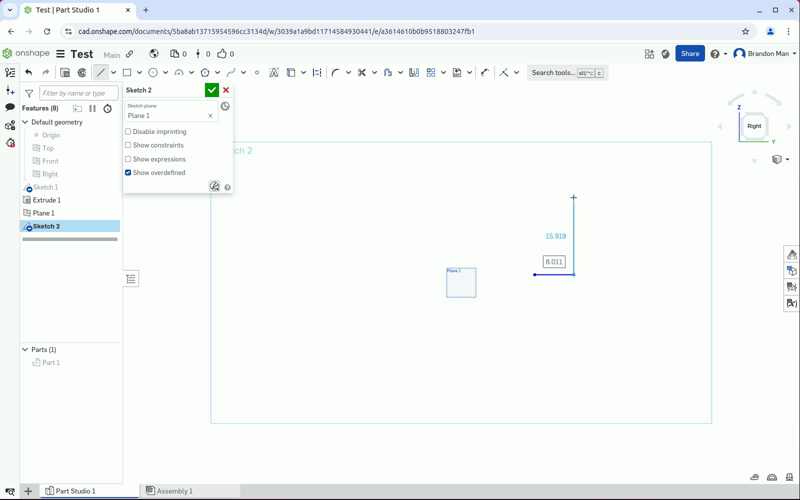
click(573, 197)
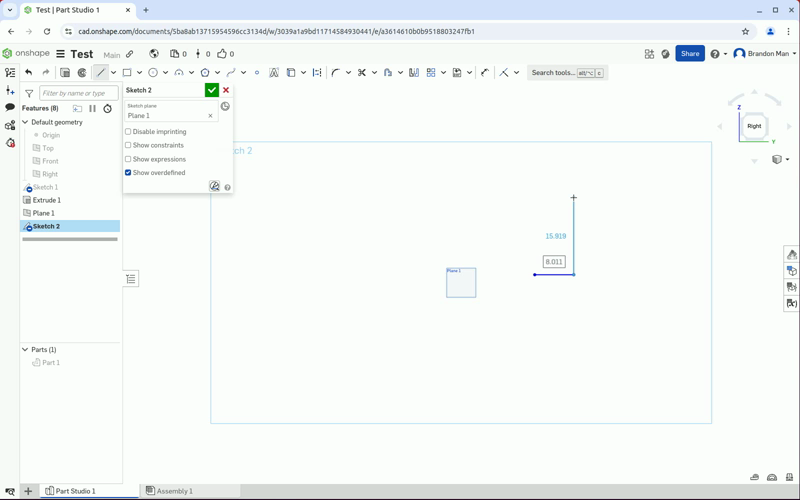
key_up(shift)
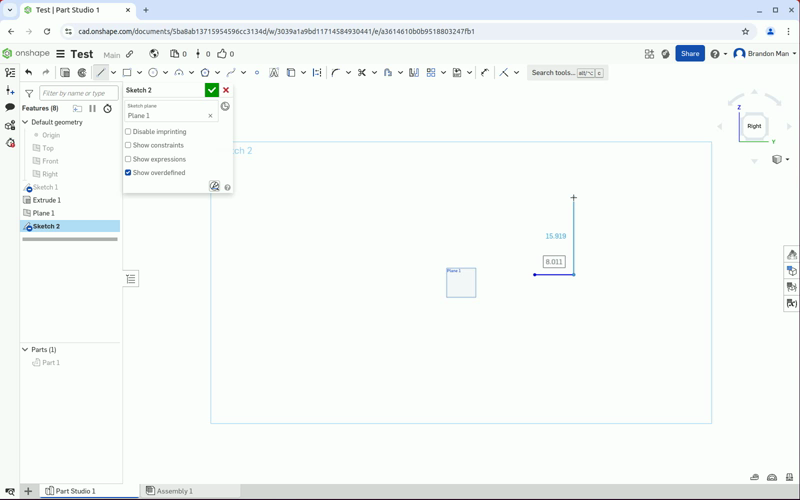
key_down(shift)
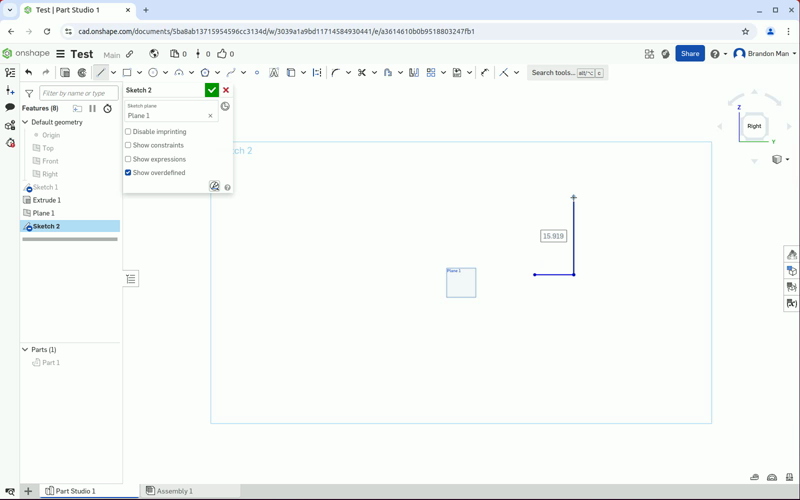
mouse_move(589, 197)
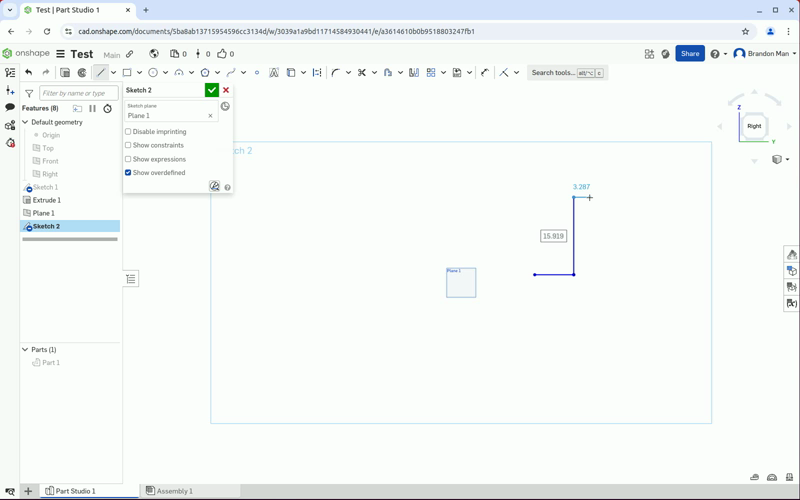
mouse_move(534, 197)
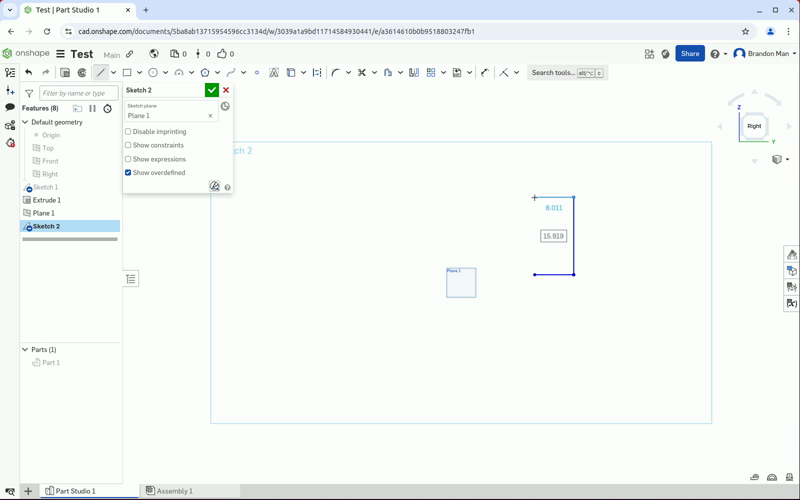
click(534, 197)
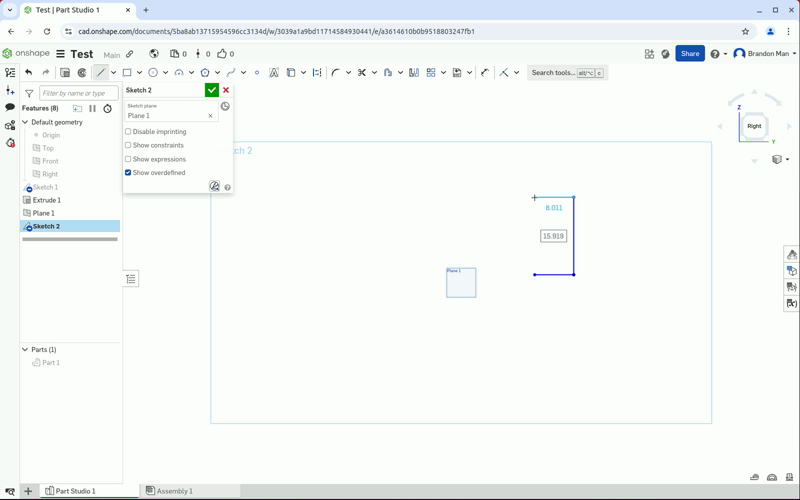
key_up(shift)
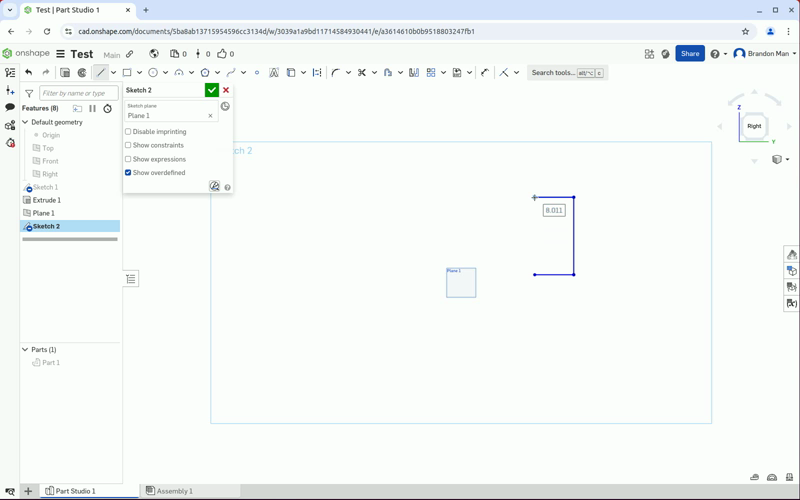
key_down(shift)
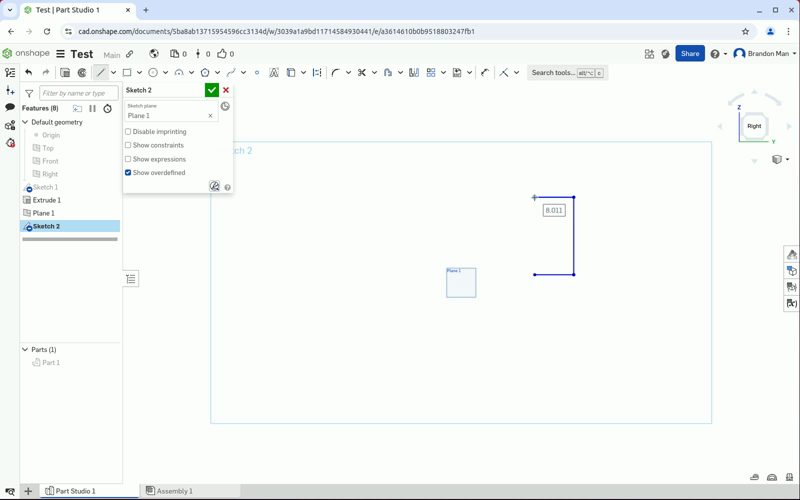
mouse_move(534, 274)
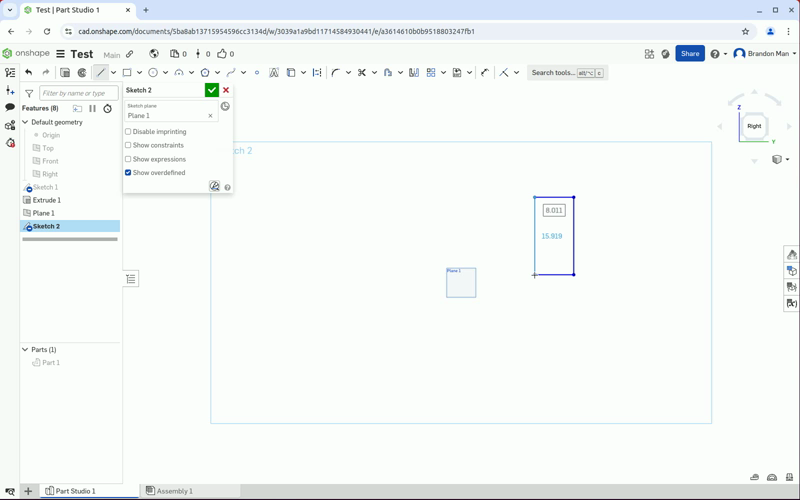
key_up(shift)
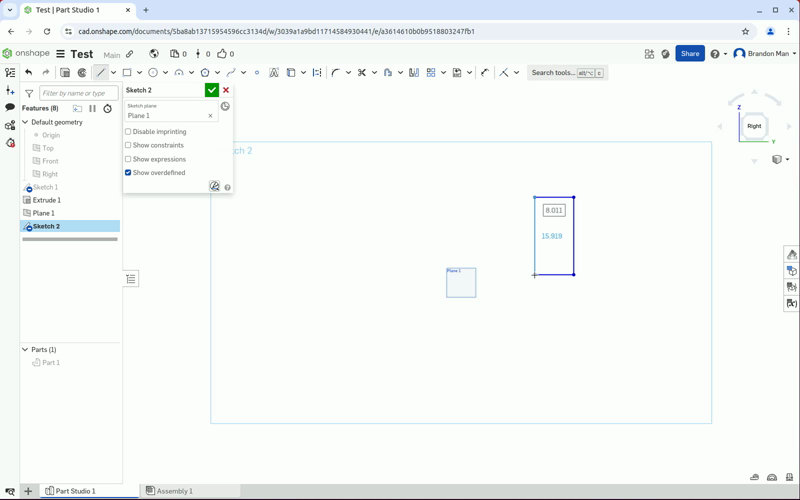
click(534, 274)
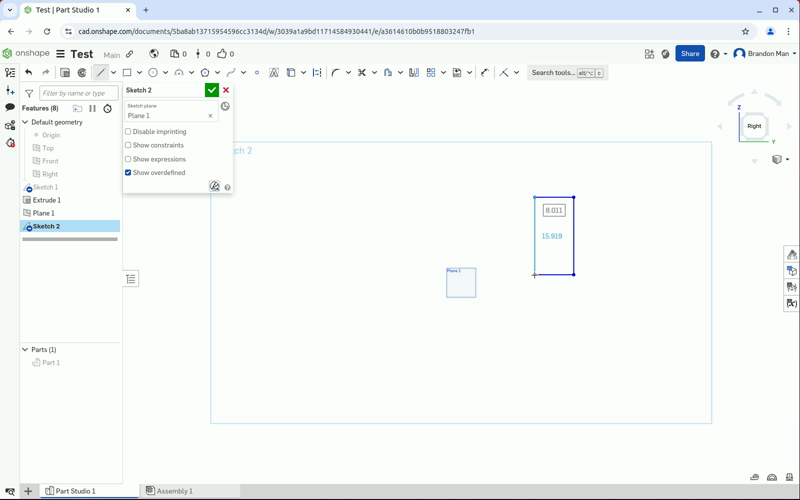
key(esc)
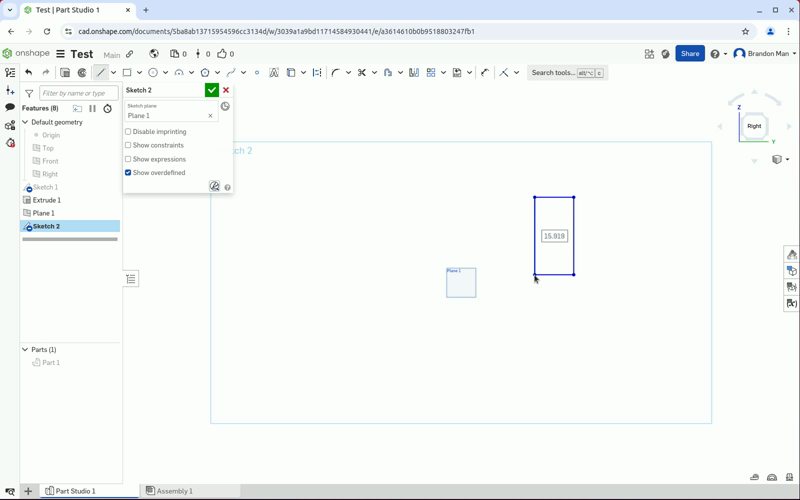
mouse_move(560, 231)
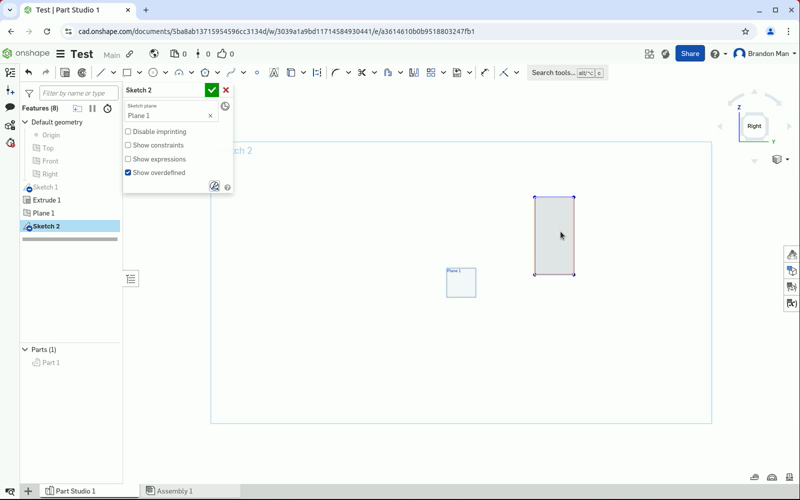
click(560, 231)
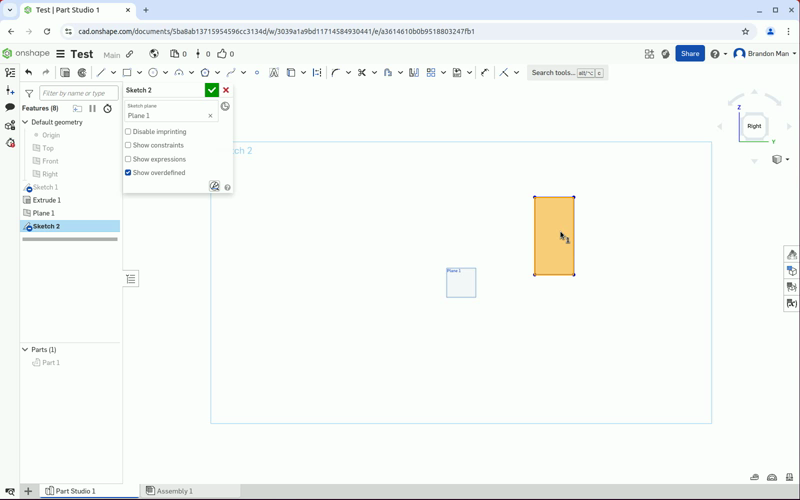
mouse_move(73, 352)
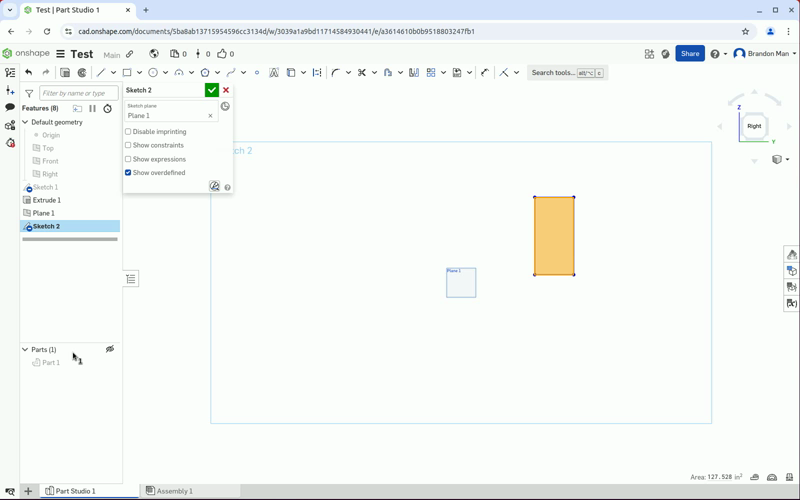
key(shift+y)
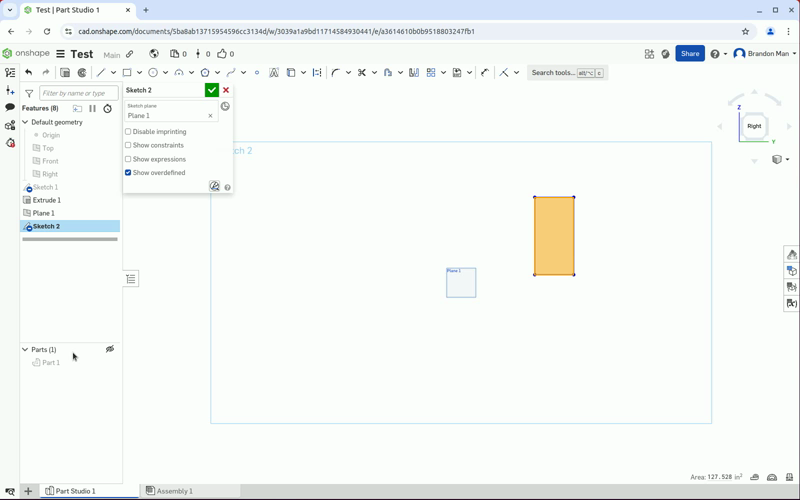
key(shift+e)
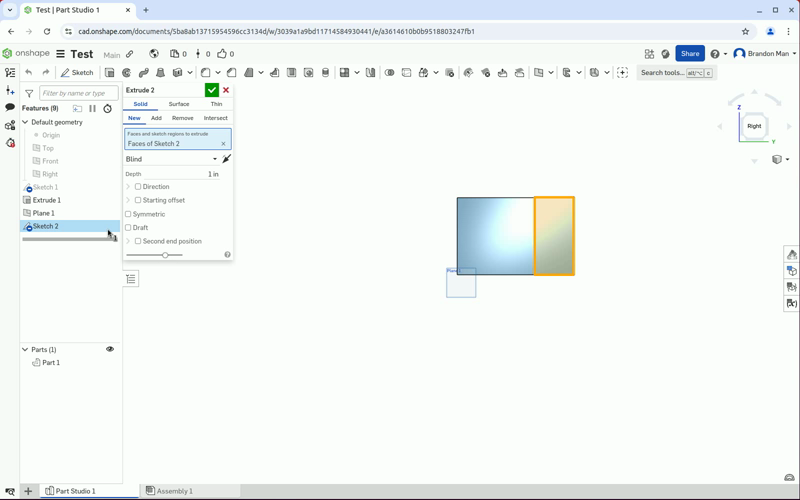
mouse_move(143, 106)
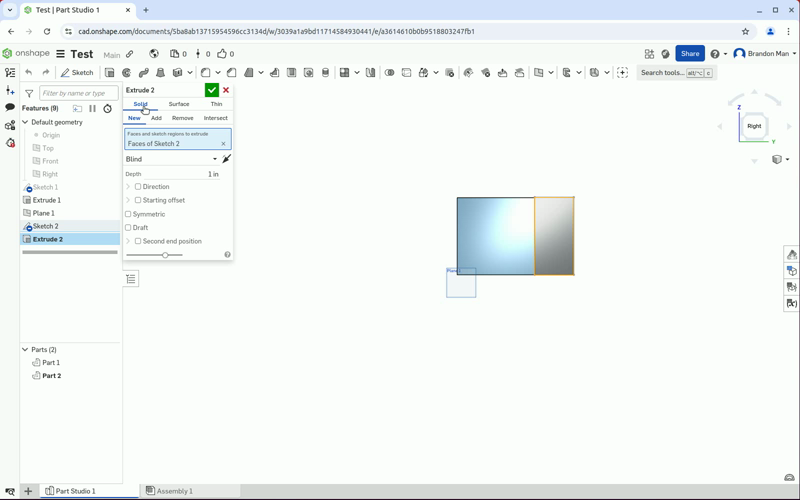
click(143, 106)
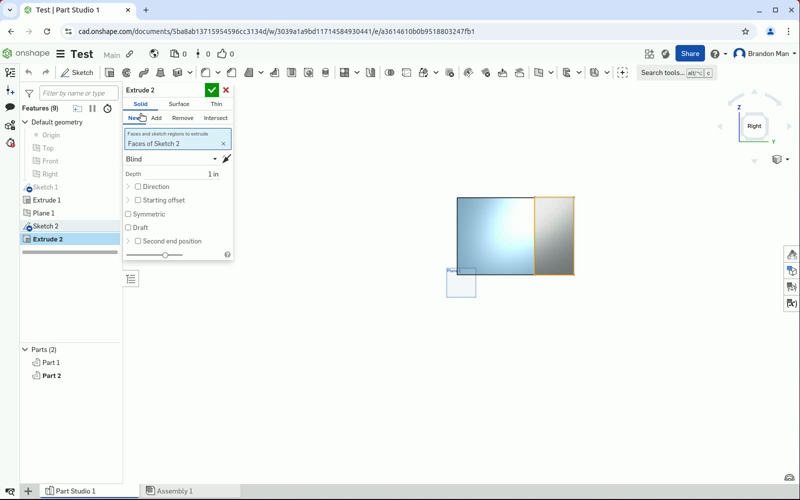
mouse_move(137, 120)
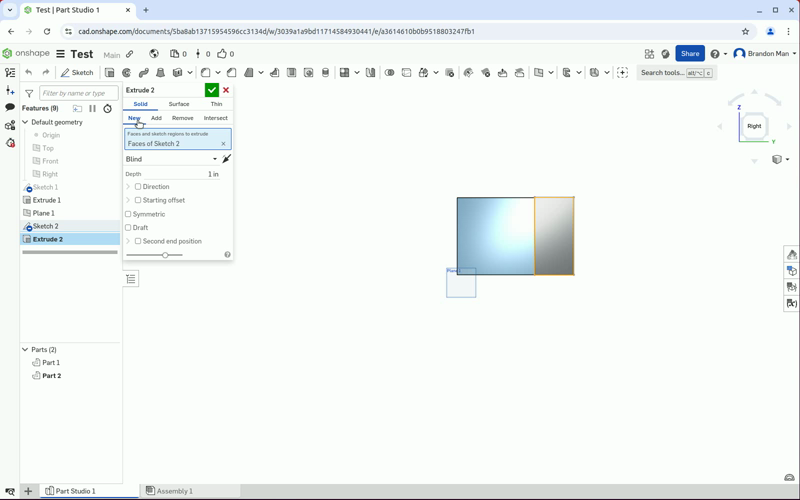
click(137, 120)
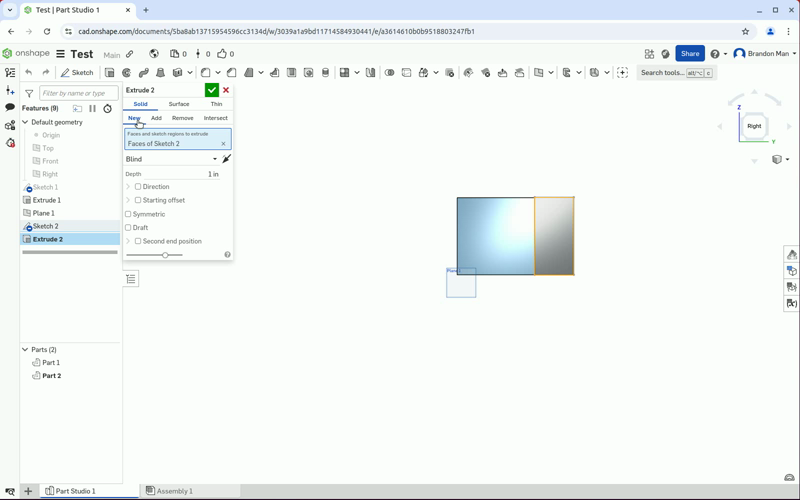
key(tab, 4)
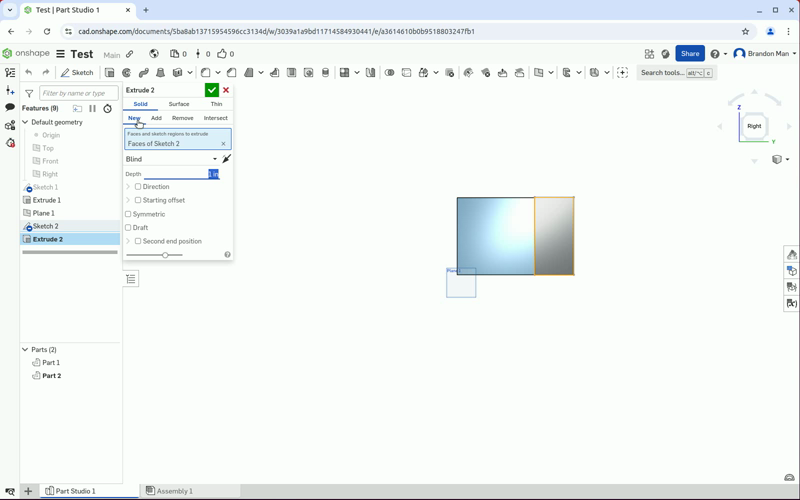
text(7.943)
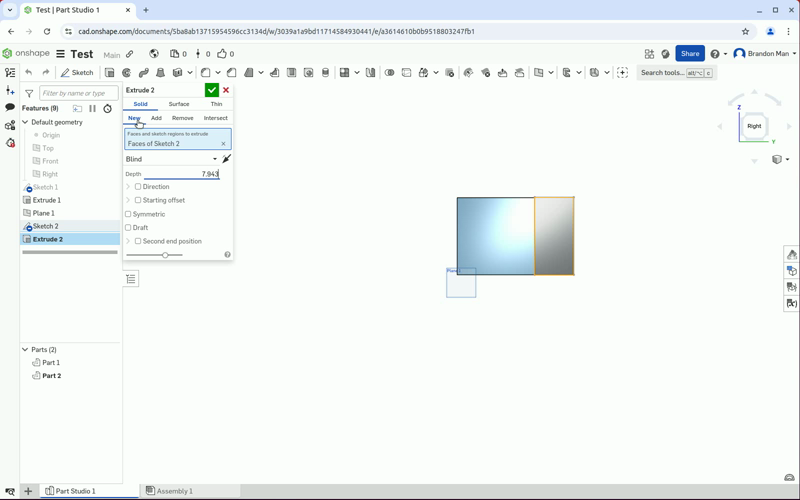
key(enter)
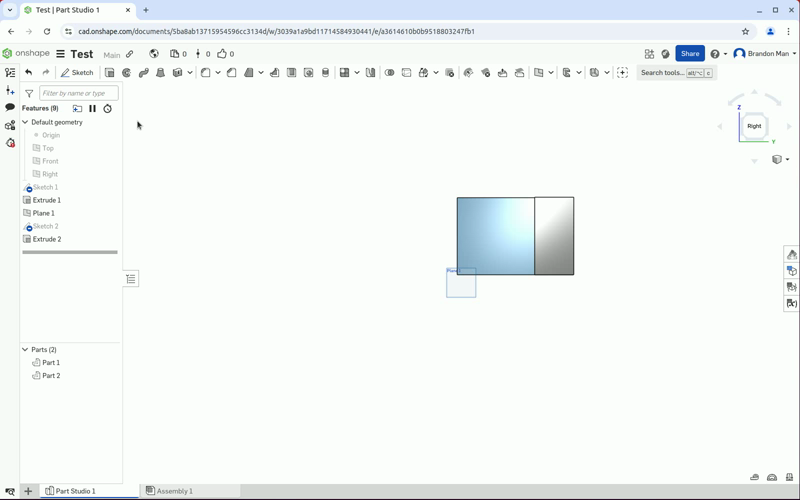
key(shift+h)
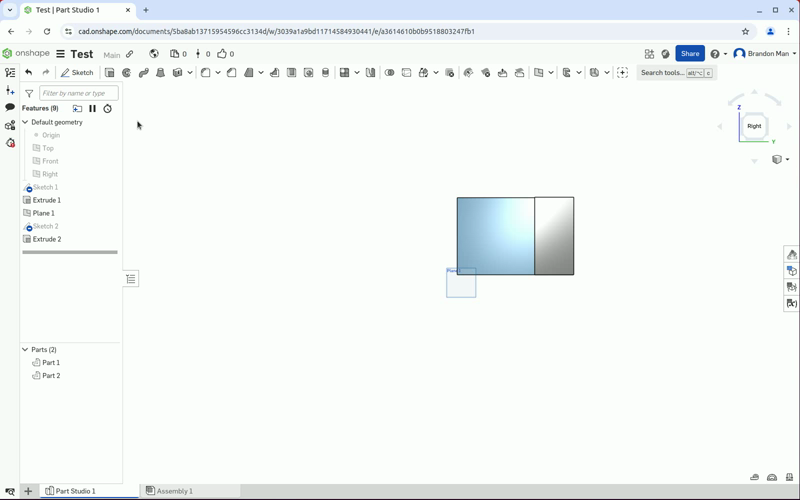
key(shift+h)
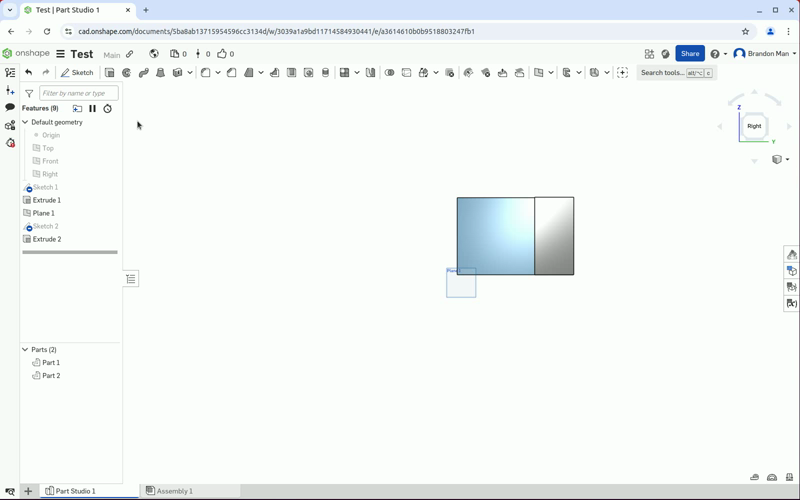
mouse_move(73, 189)
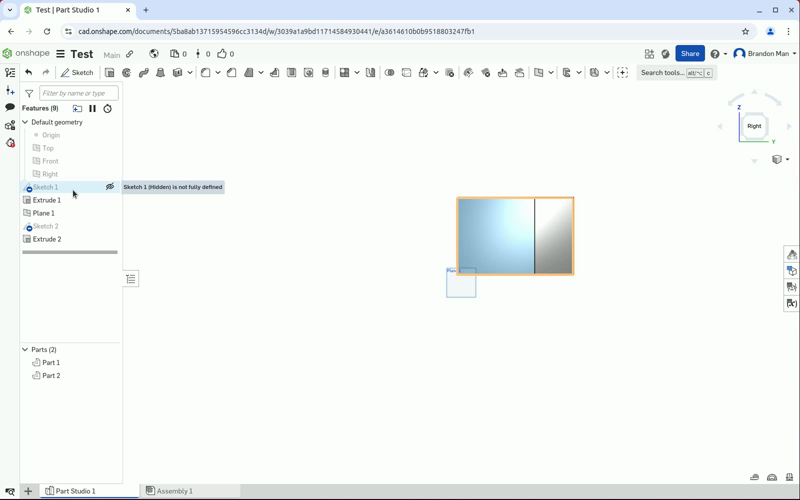
click(73, 189)
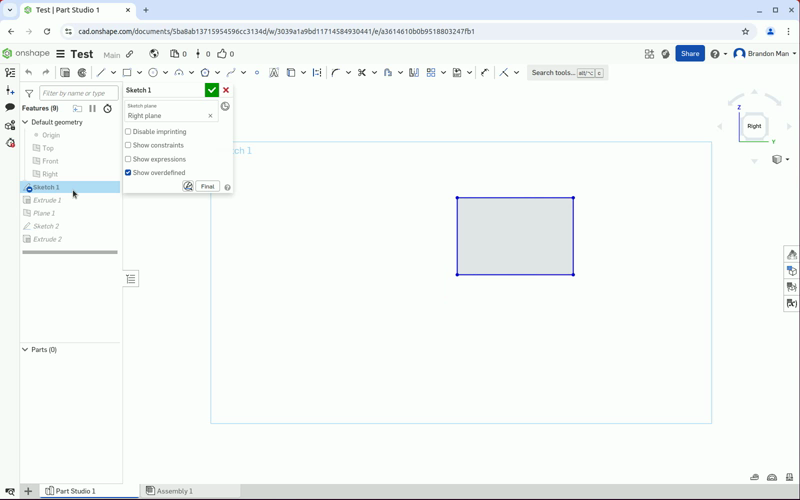
mouse_move(229, 92)
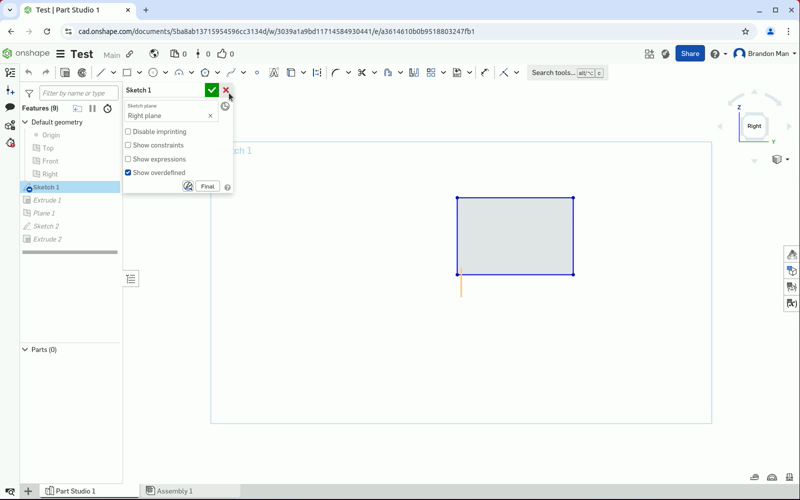
click(229, 92)
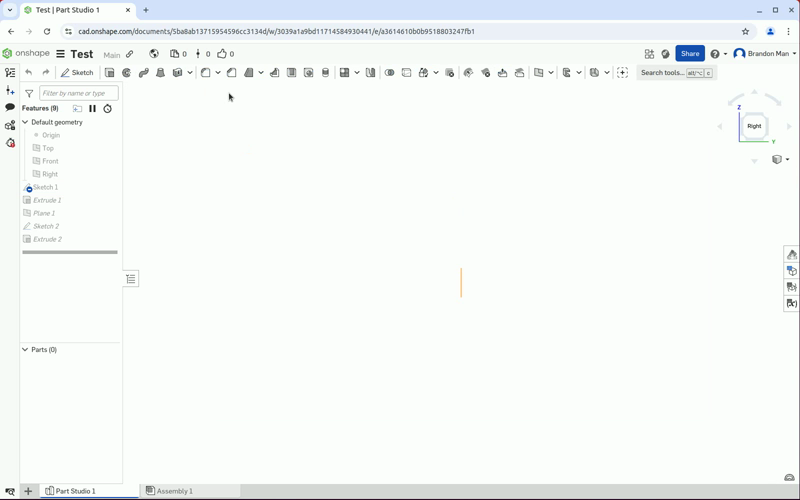
key(shift+s)
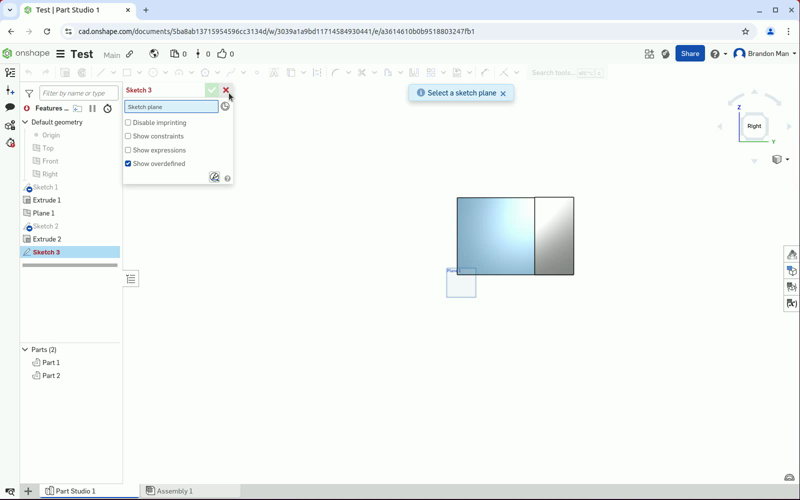
mouse_move(73, 215)
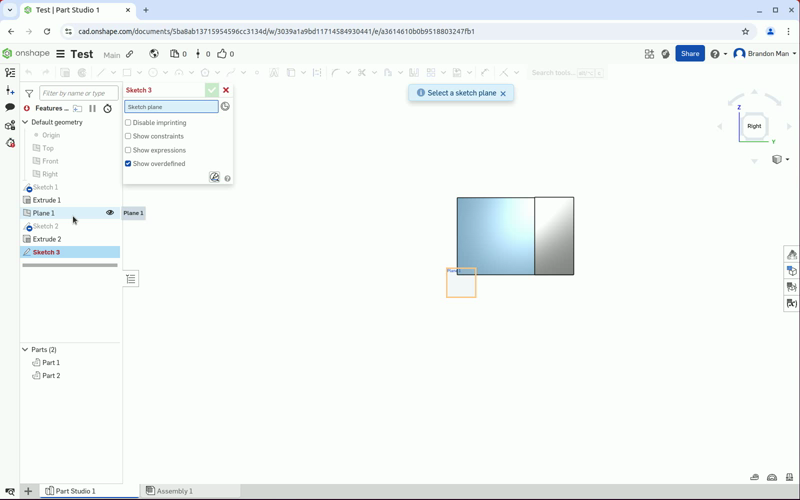
click(73, 215)
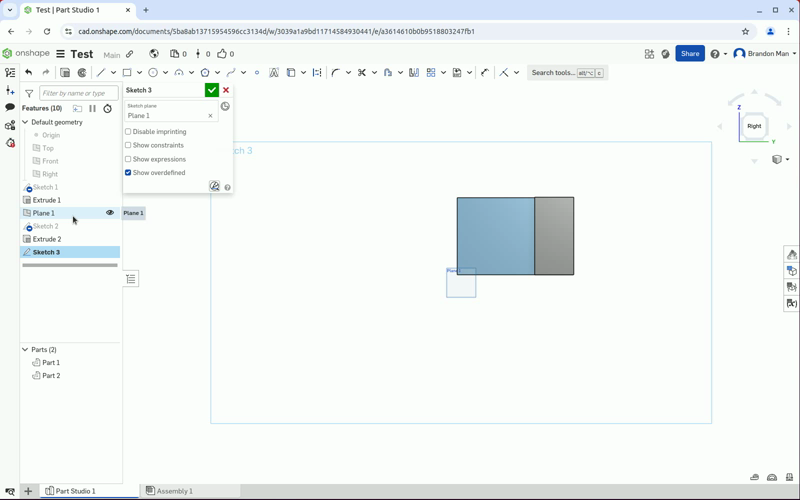
mouse_move(73, 352)
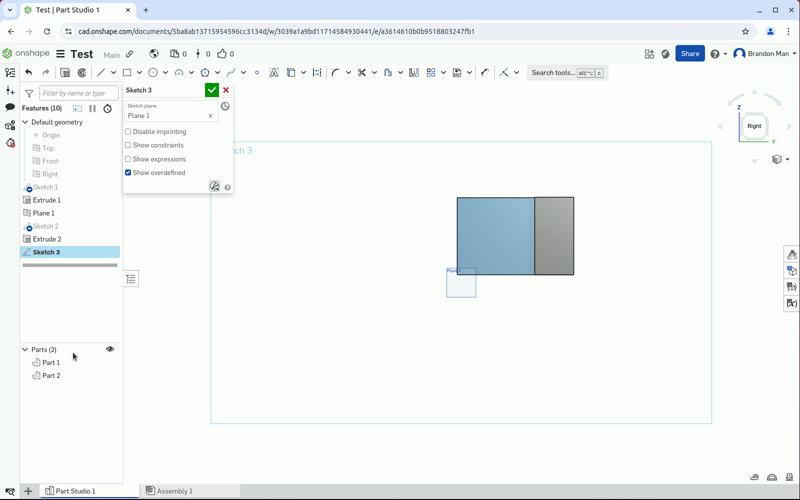
key(y)
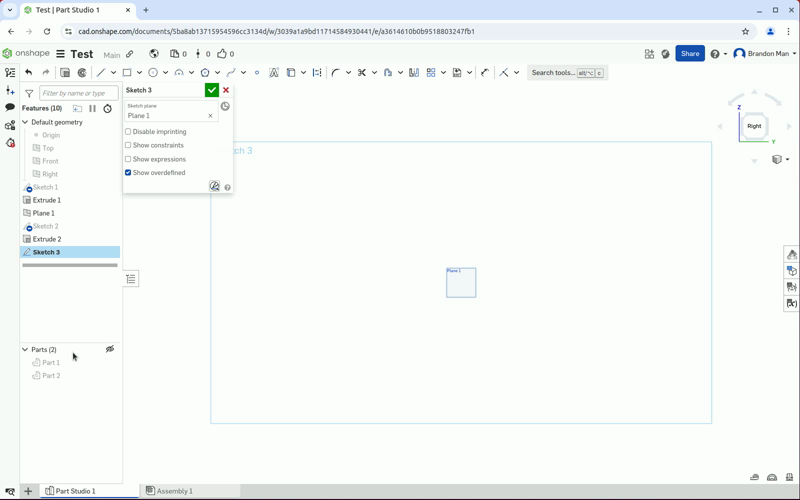
key(l)
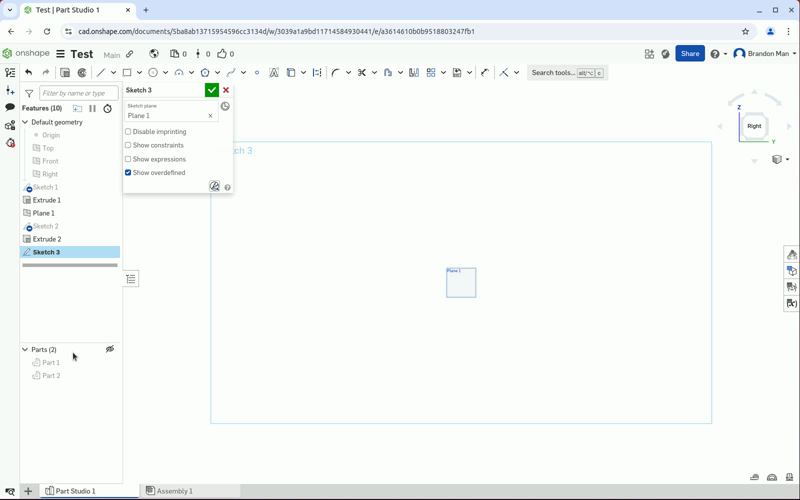
key_down(shift)
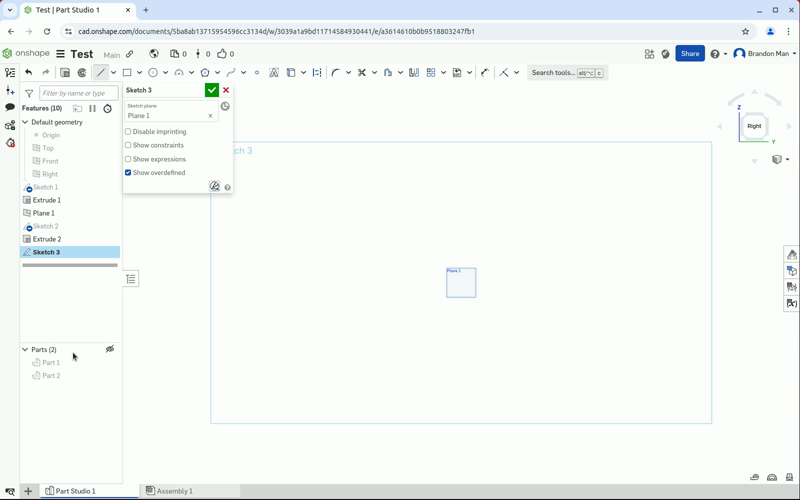
mouse_move(457, 237)
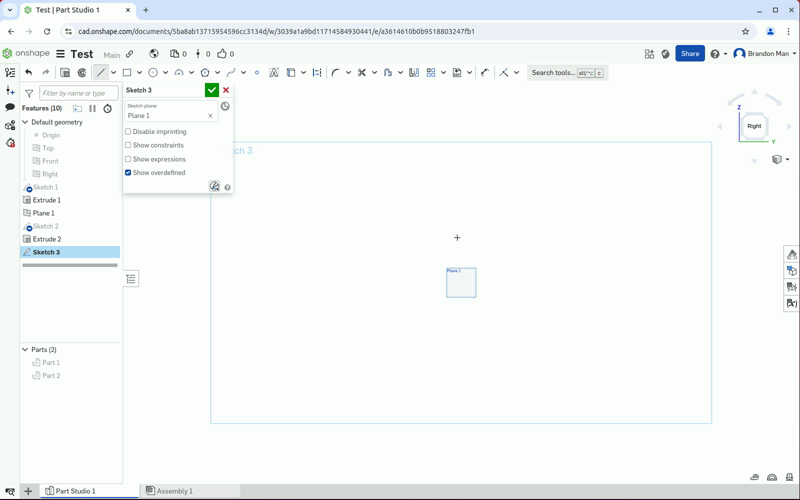
click(457, 237)
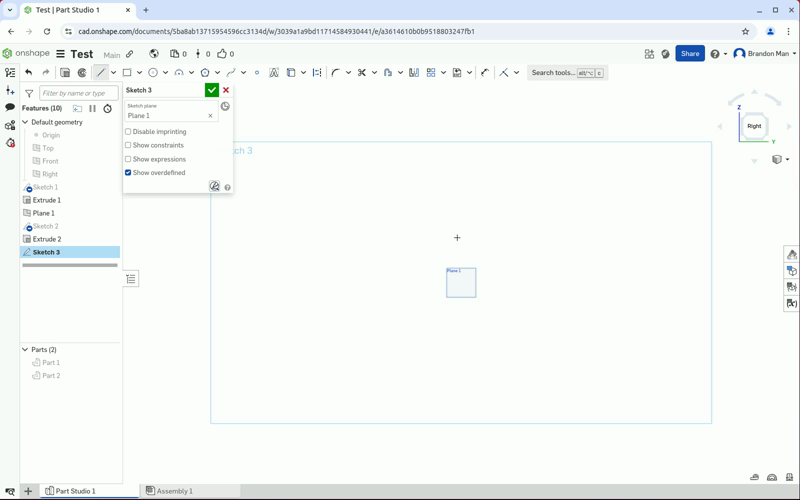
key_up(shift)
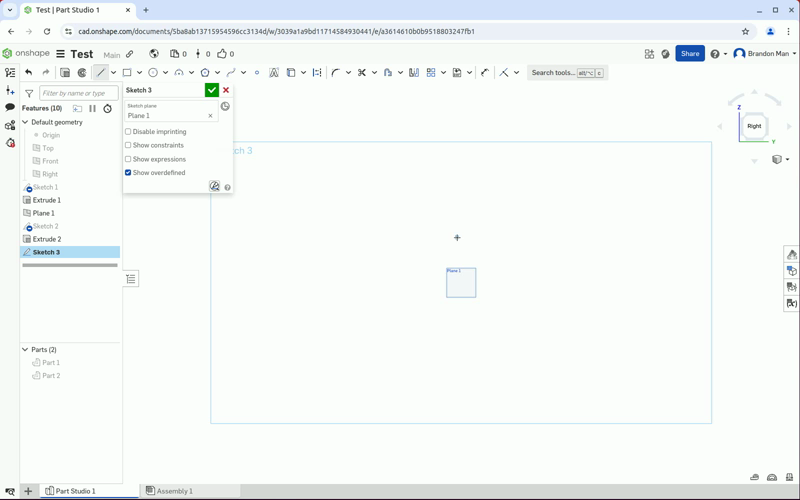
key_down(shift)
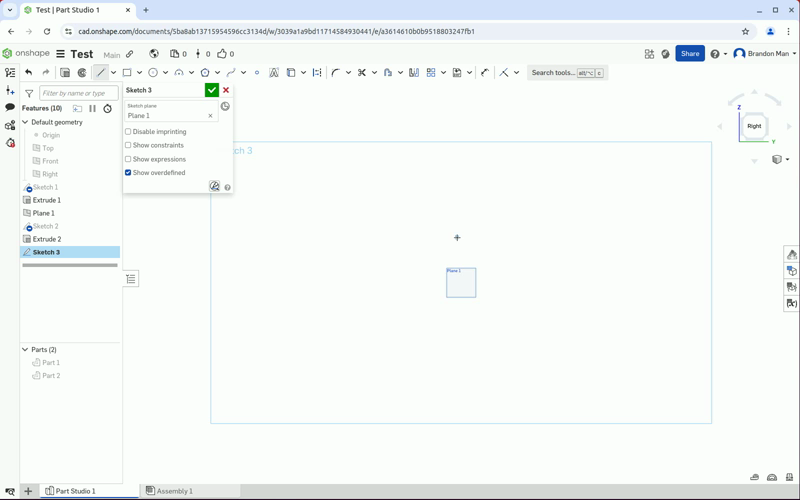
mouse_move(487, 237)
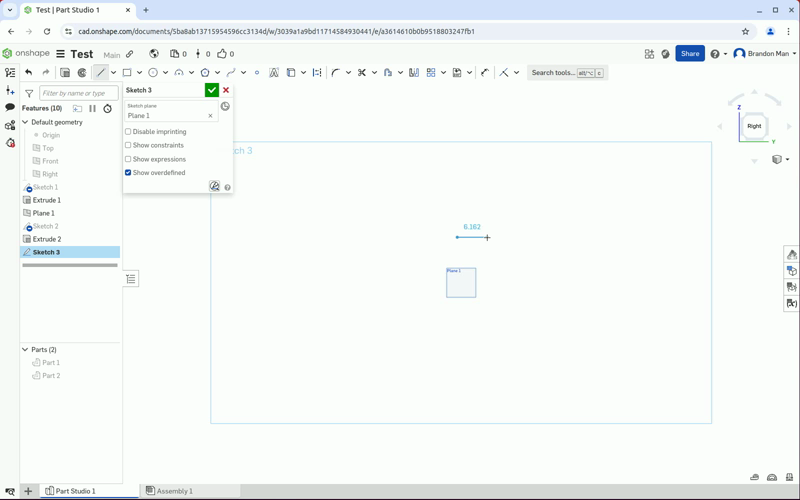
mouse_move(496, 237)
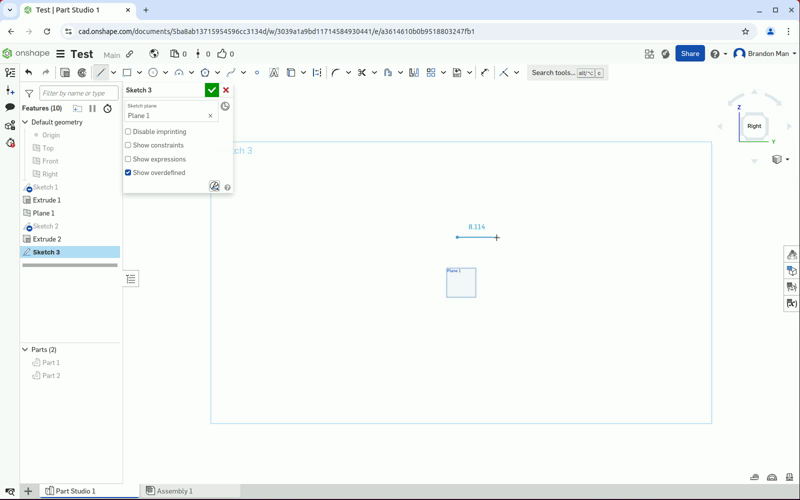
click(496, 237)
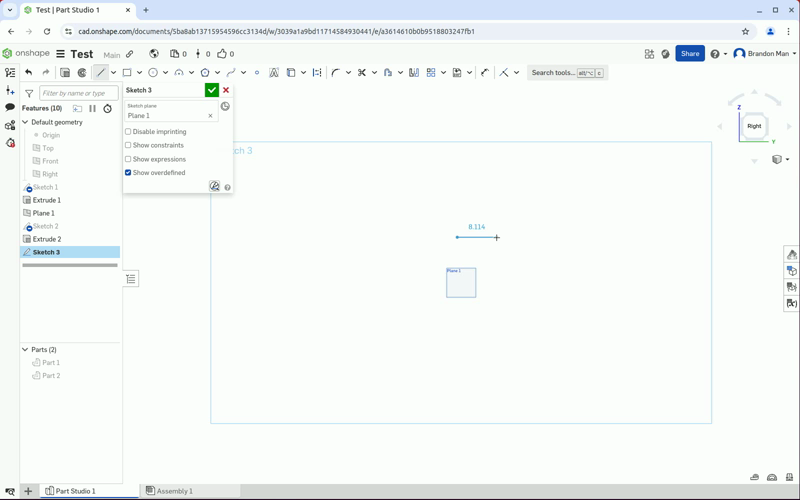
key_up(shift)
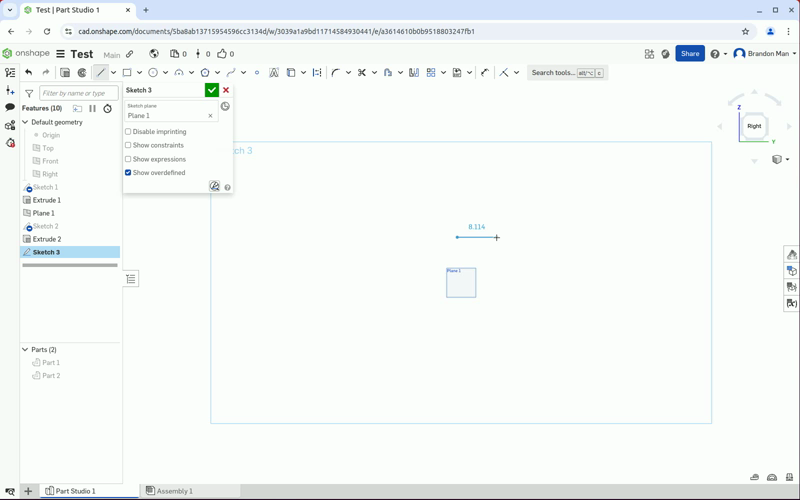
key_down(shift)
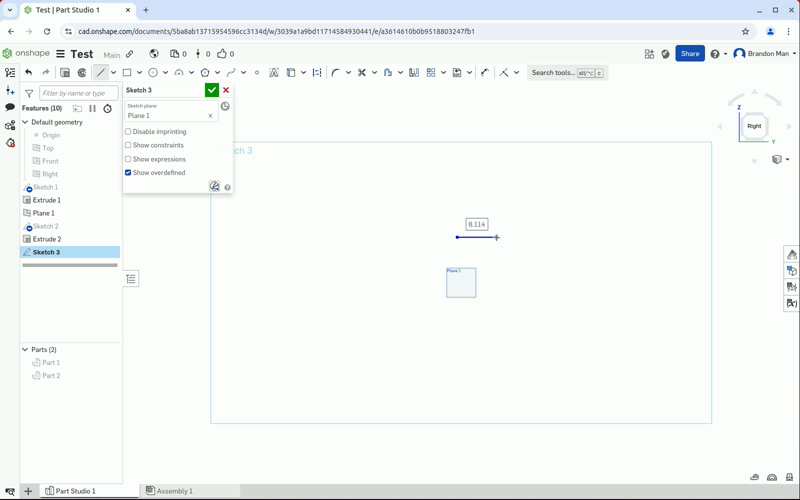
mouse_move(526, 237)
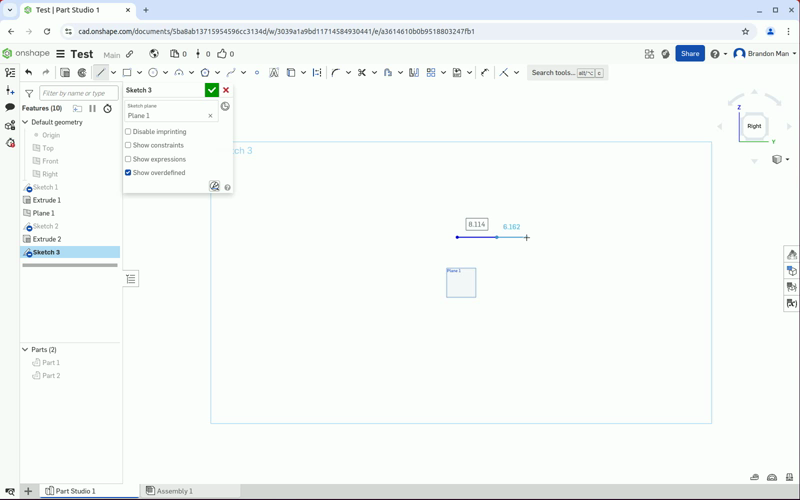
mouse_move(496, 197)
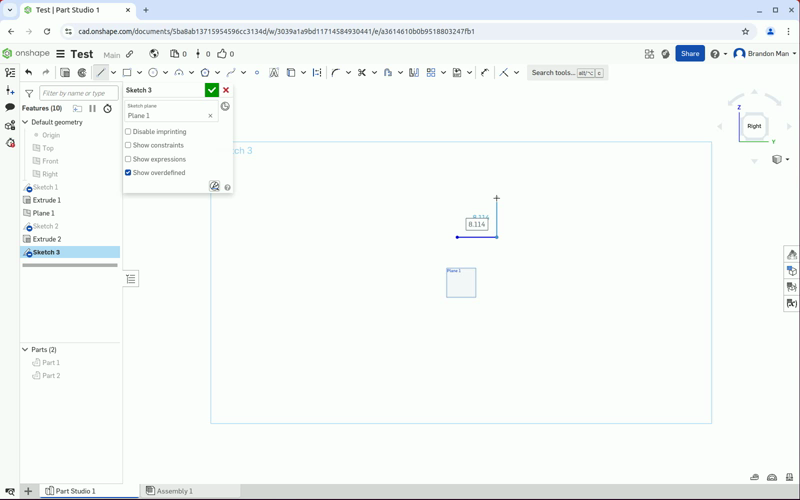
click(496, 197)
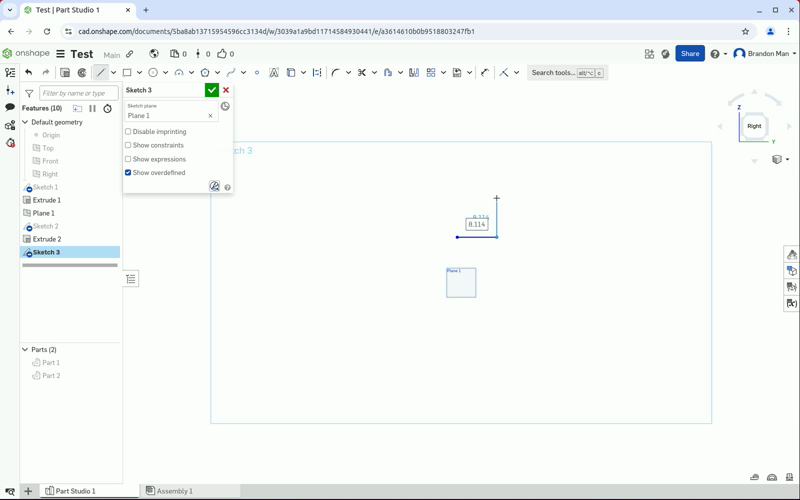
key_up(shift)
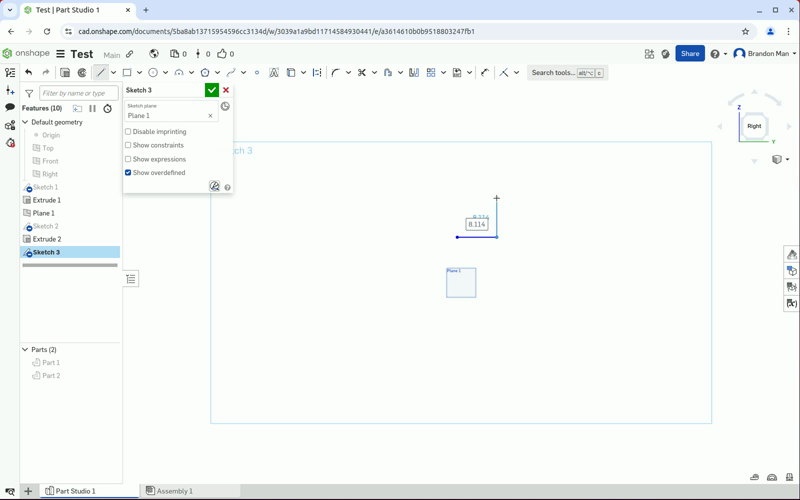
key_down(shift)
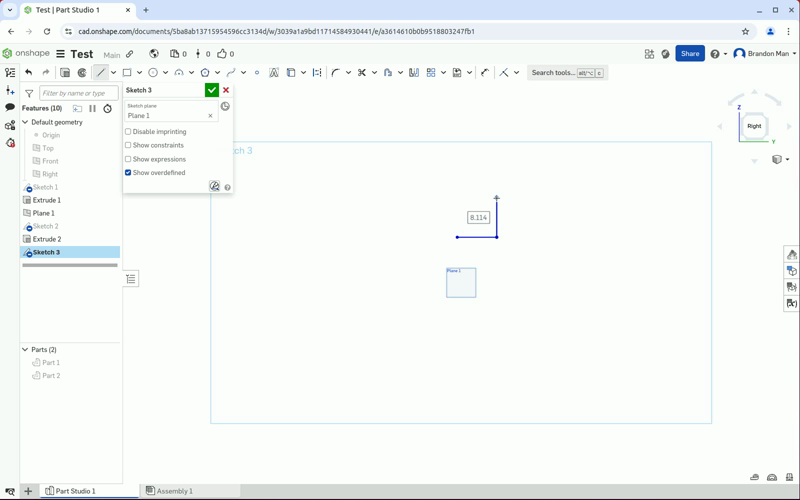
mouse_move(526, 197)
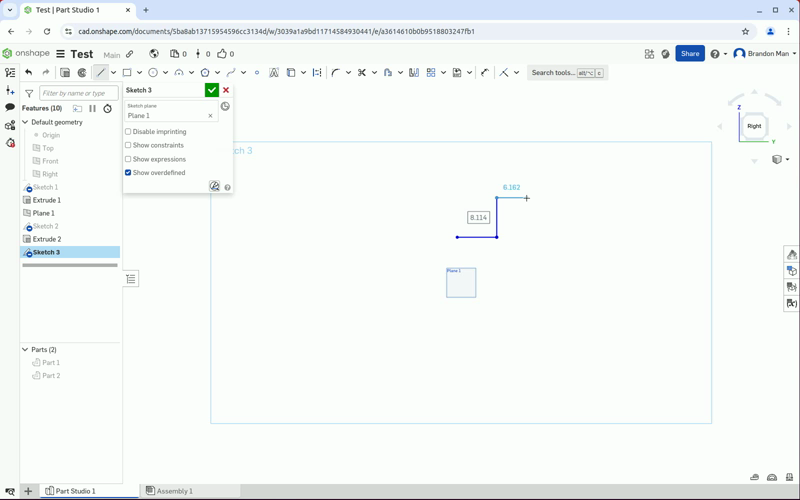
mouse_move(457, 197)
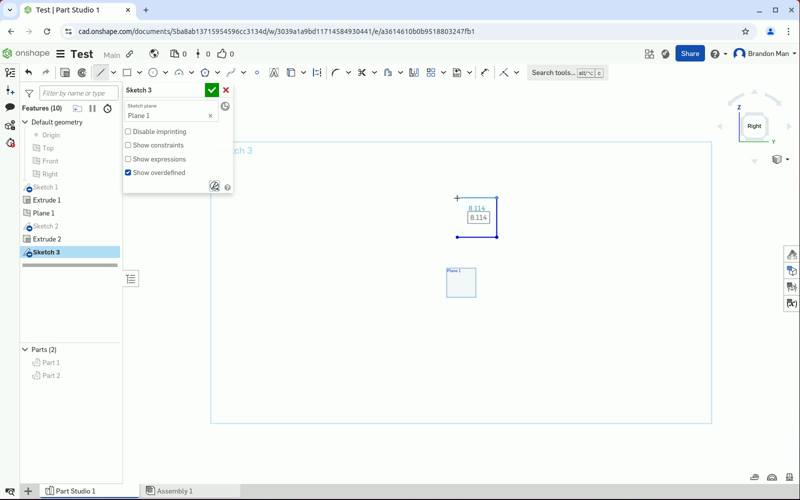
click(457, 197)
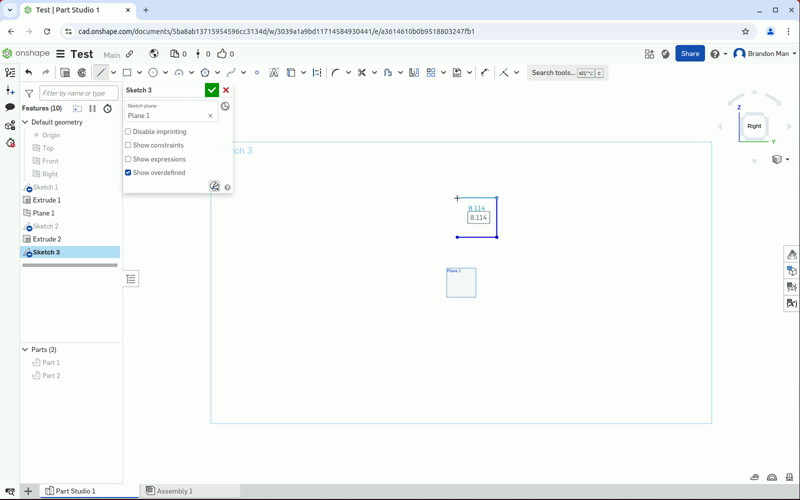
key_up(shift)
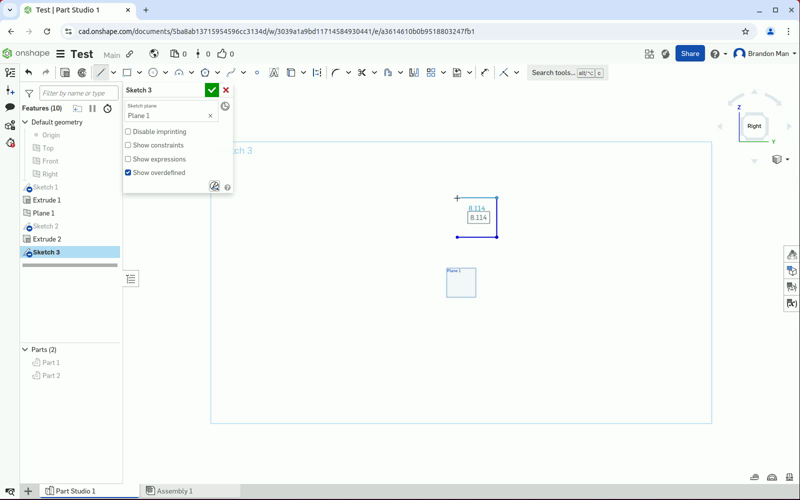
mouse_move(487, 197)
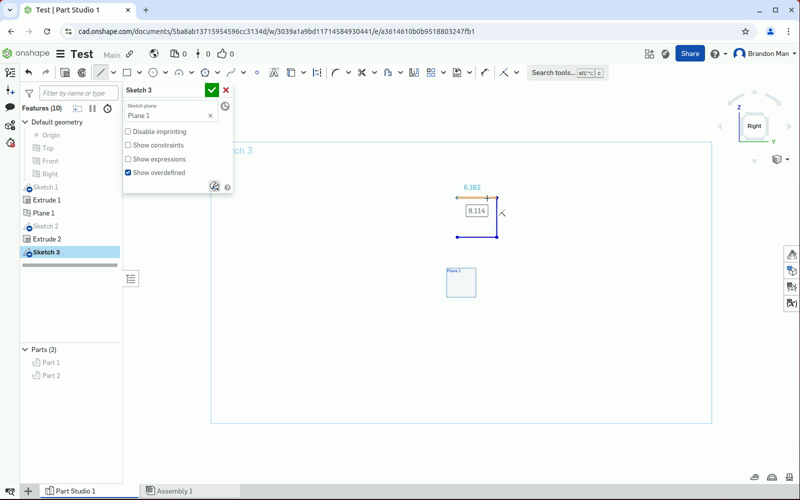
key_down(shift)
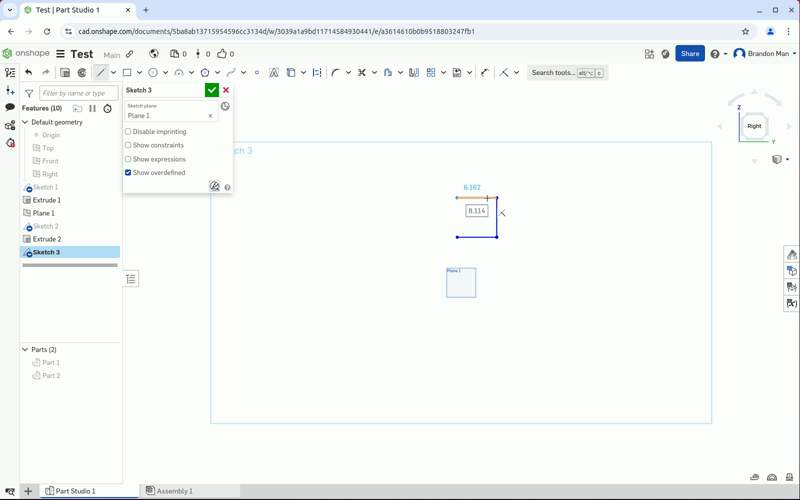
mouse_move(457, 237)
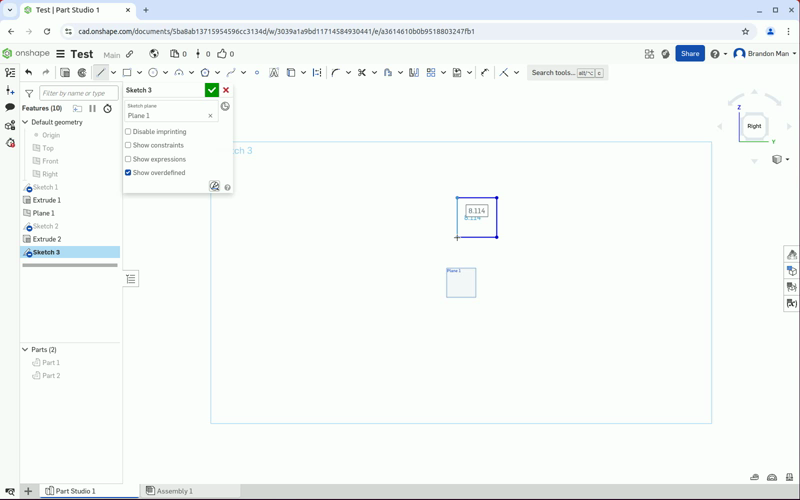
key_up(shift)
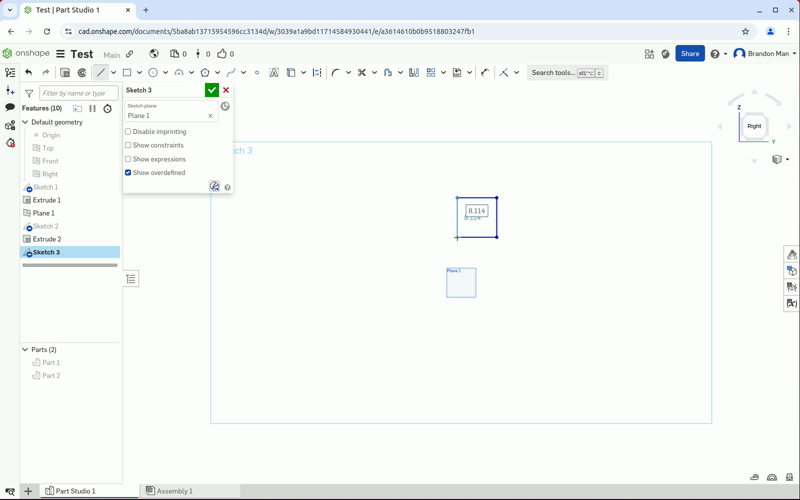
click(457, 237)
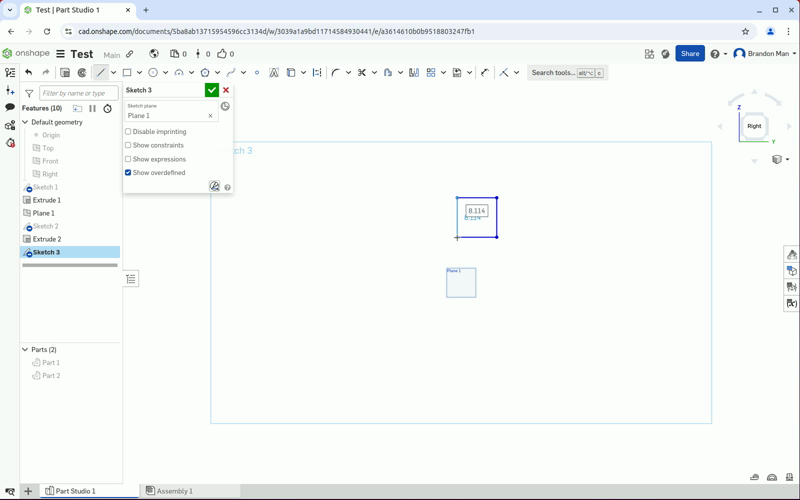
key(esc)
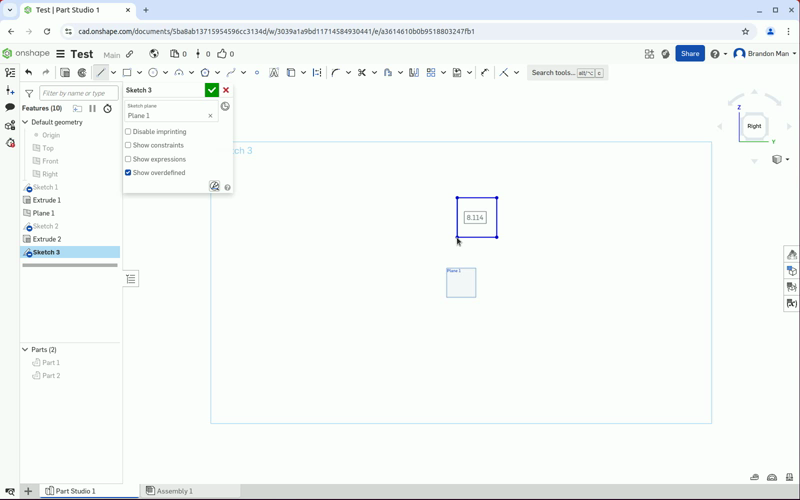
mouse_move(464, 232)
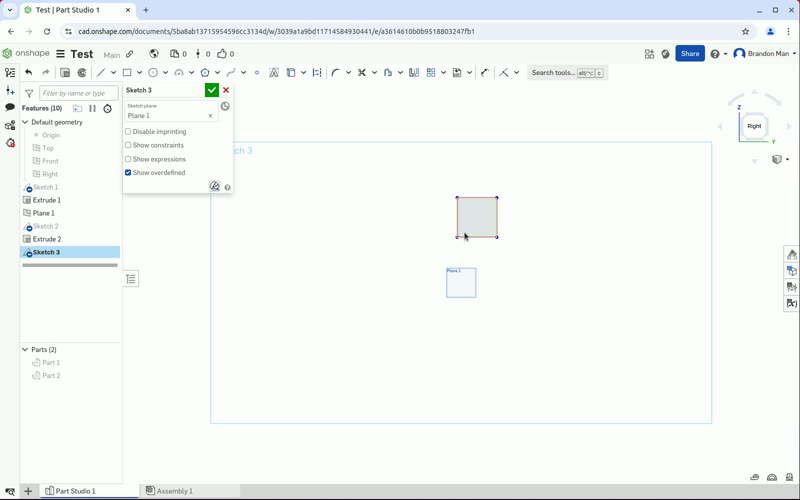
scroll(6)
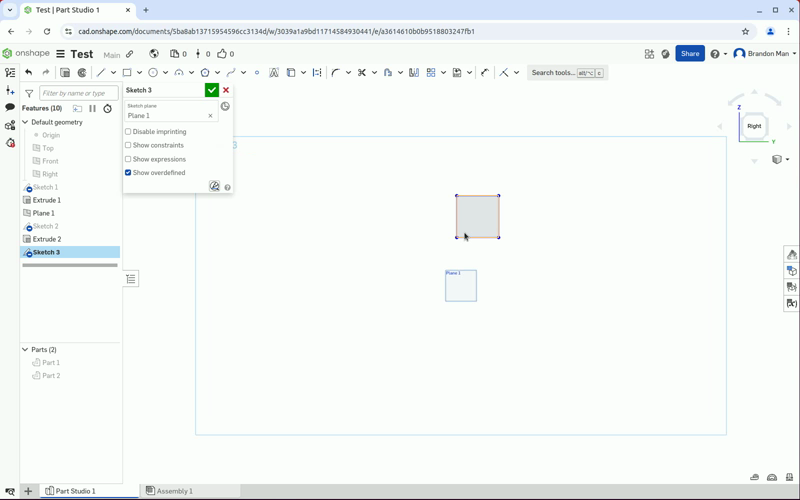
scroll(6)
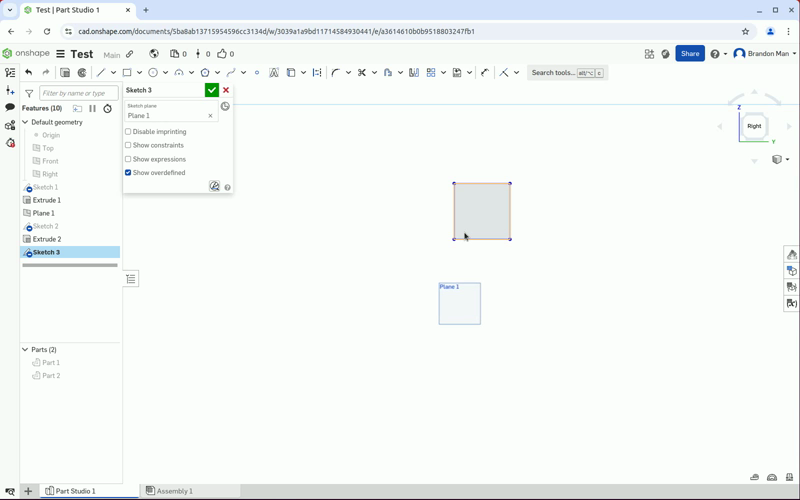
scroll(6)
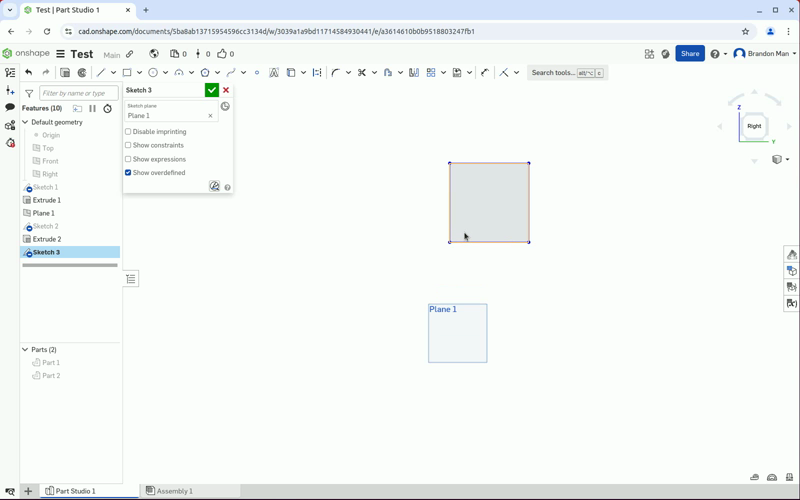
scroll(6)
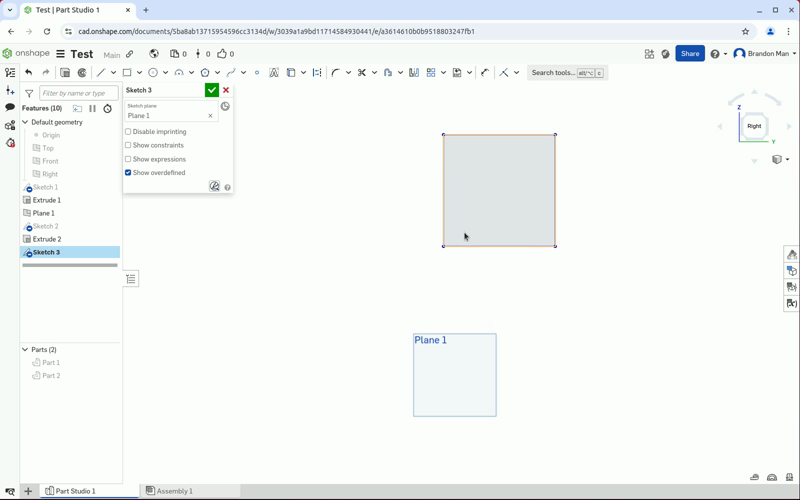
scroll(6)
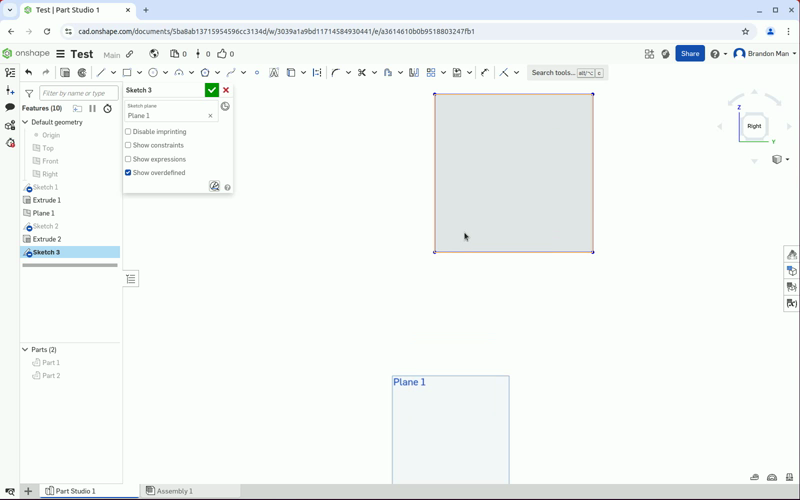
scroll(6)
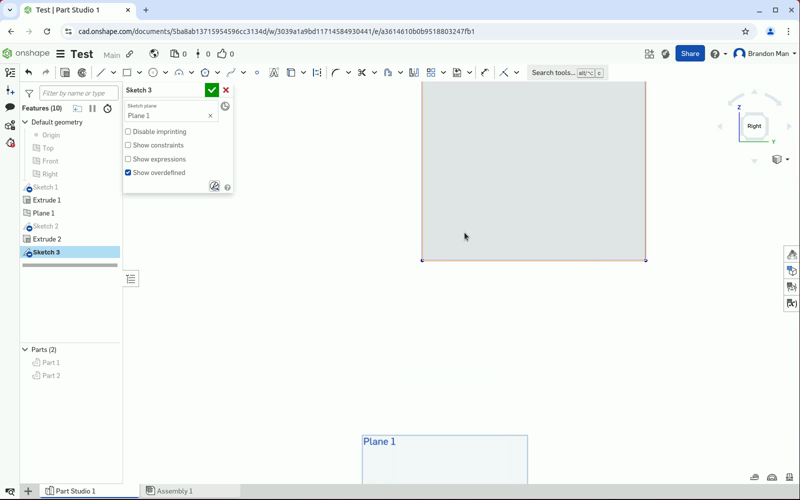
scroll(6)
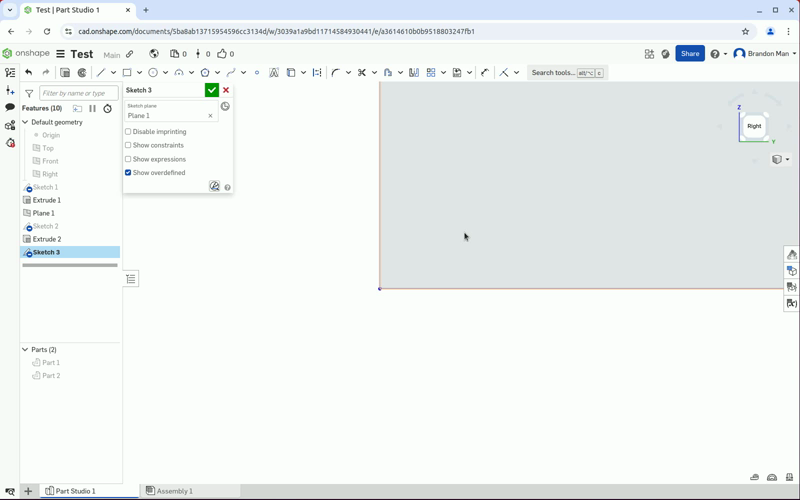
click(464, 232)
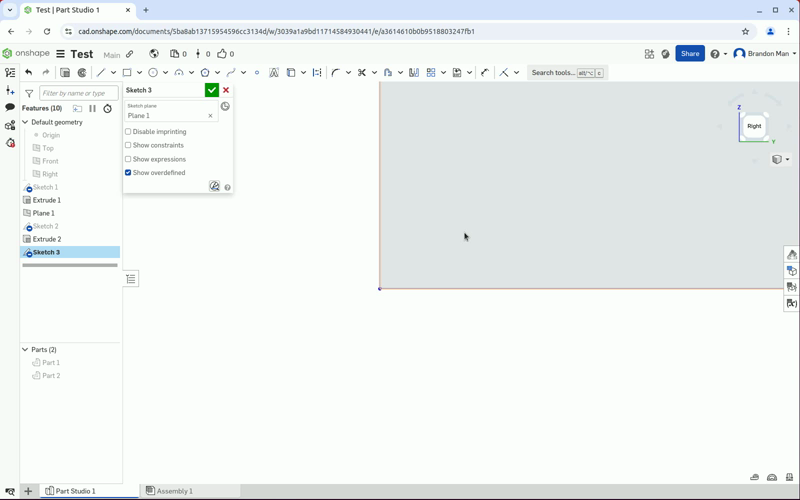
scroll(-6)
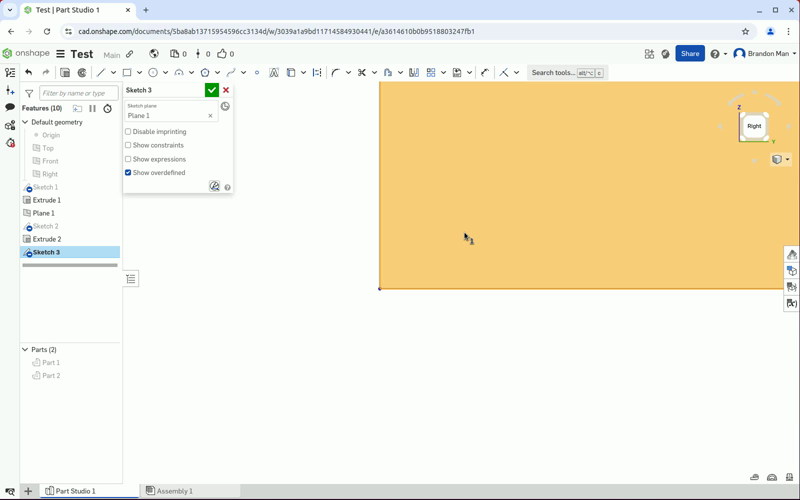
scroll(-6)
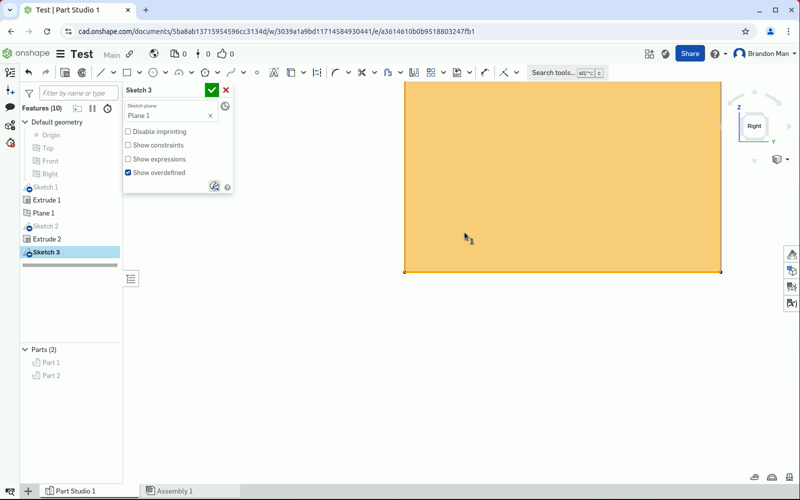
scroll(-6)
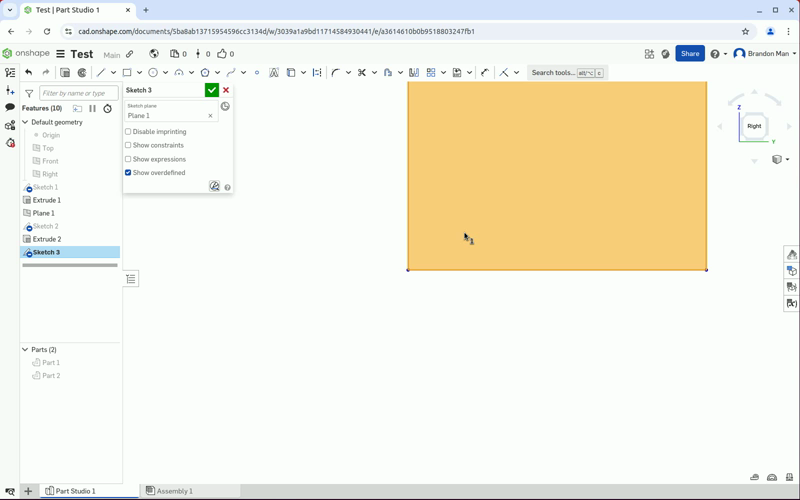
scroll(-6)
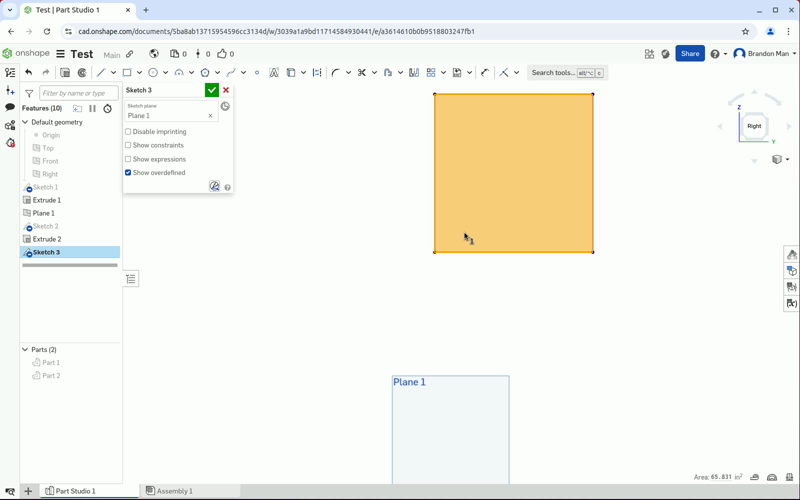
scroll(-6)
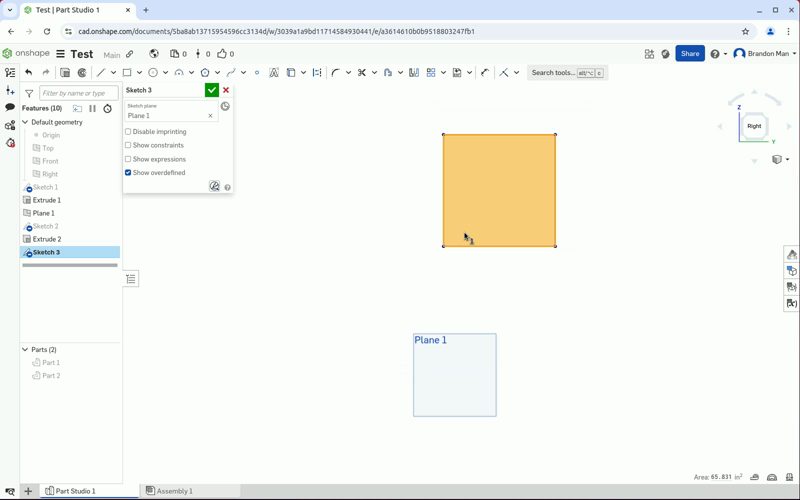
scroll(-6)
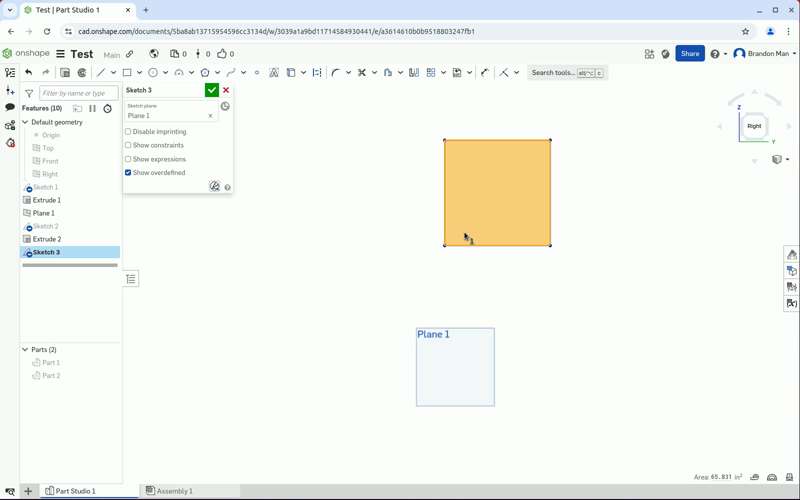
scroll(-6)
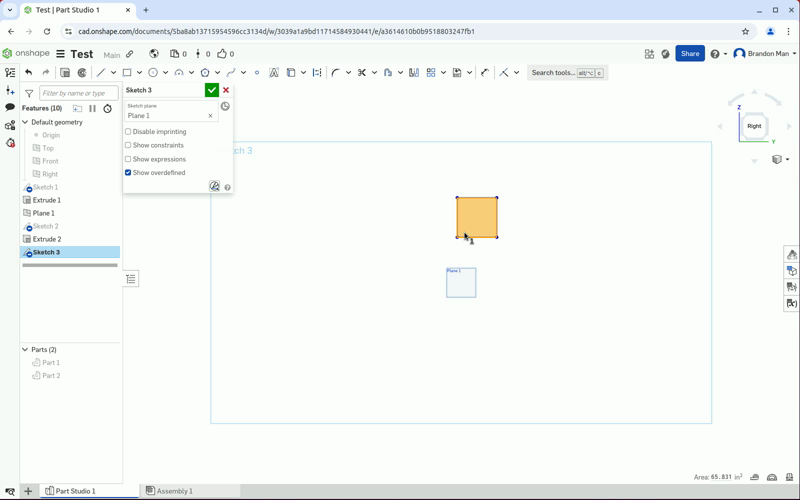
mouse_move(73, 352)
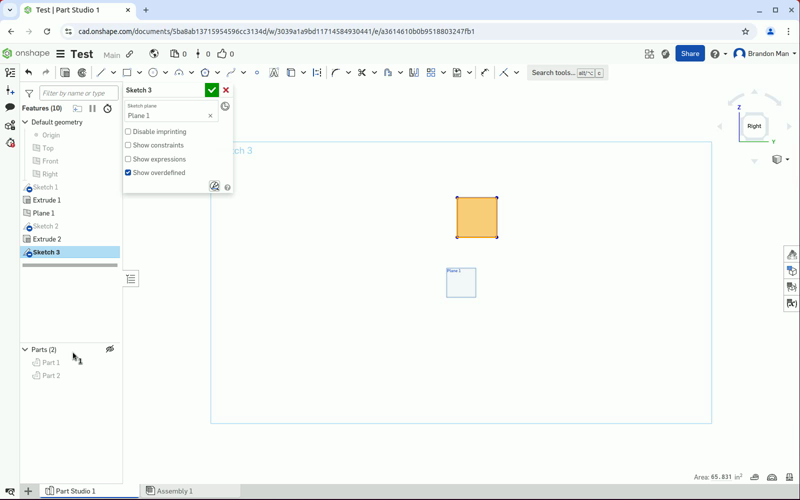
key(shift+y)
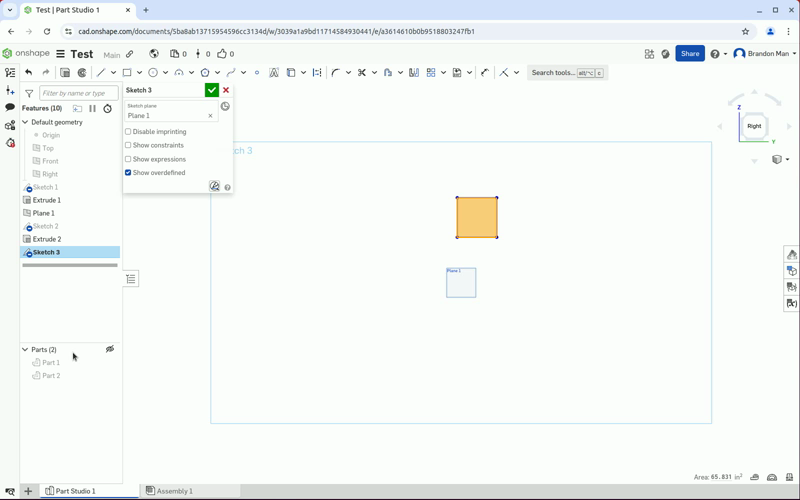
key(shift+e)
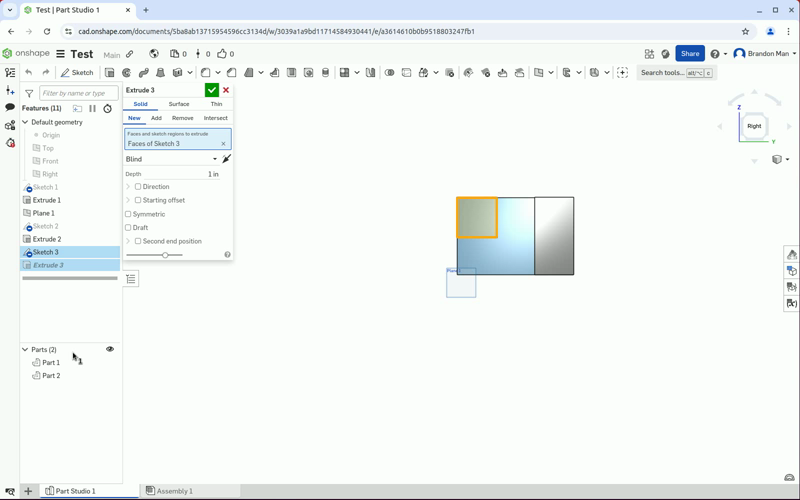
mouse_move(143, 106)
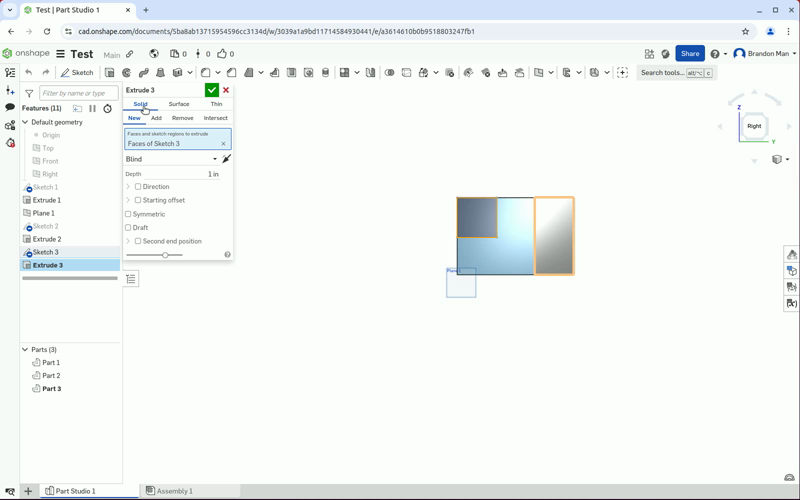
click(143, 106)
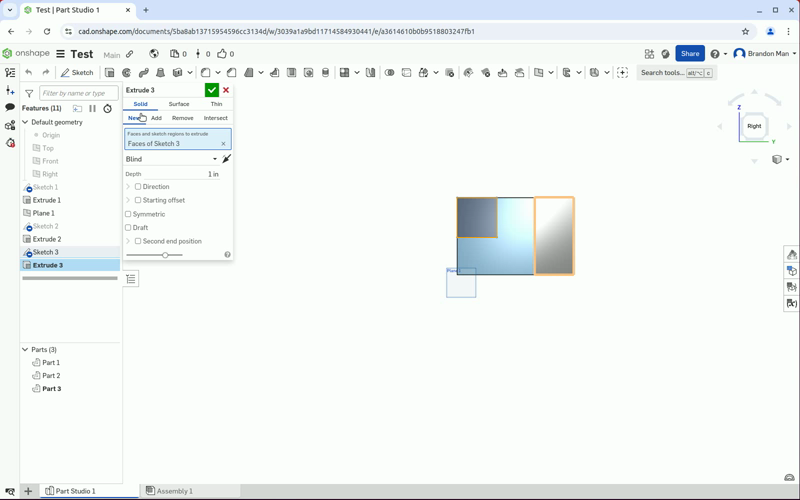
mouse_move(137, 120)
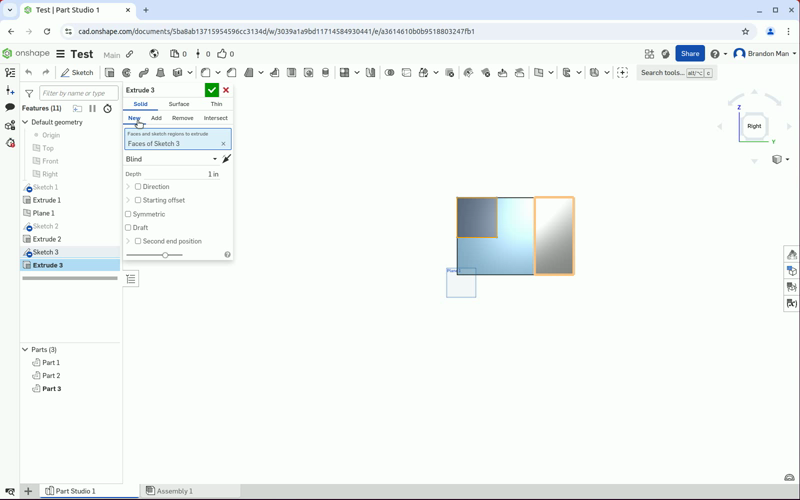
click(137, 120)
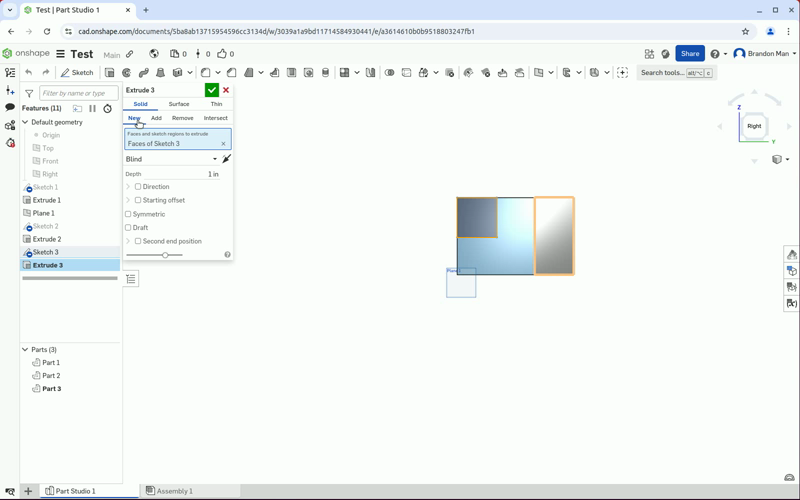
key(tab, 4)
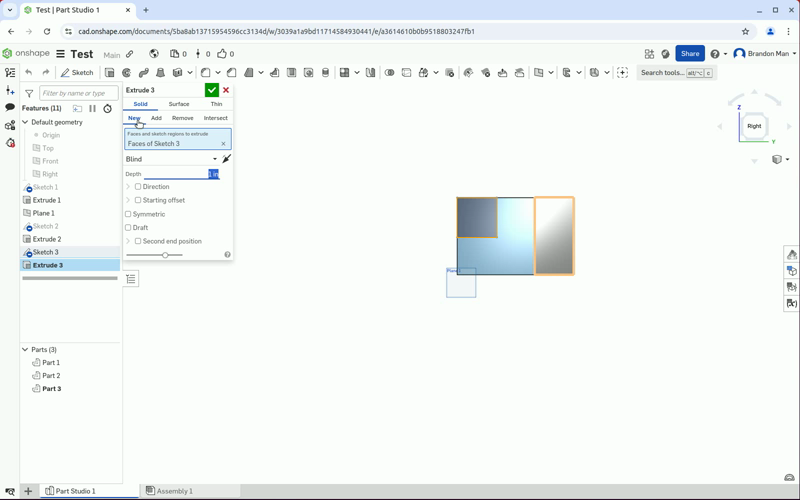
text(3.851)
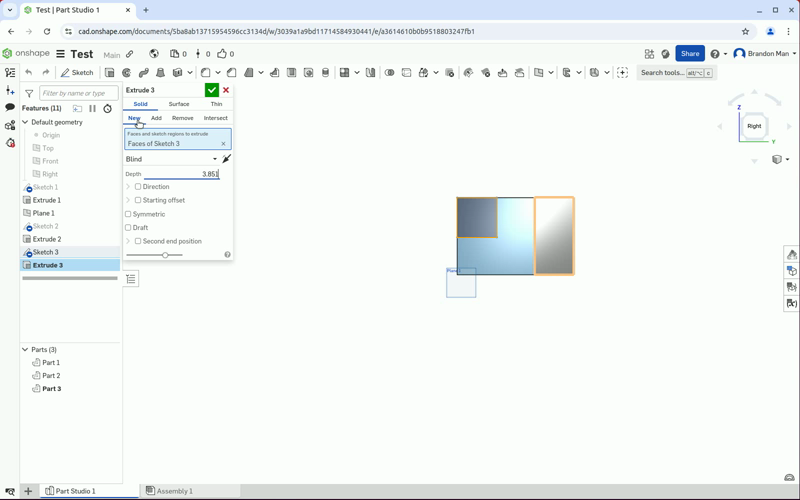
key(enter)
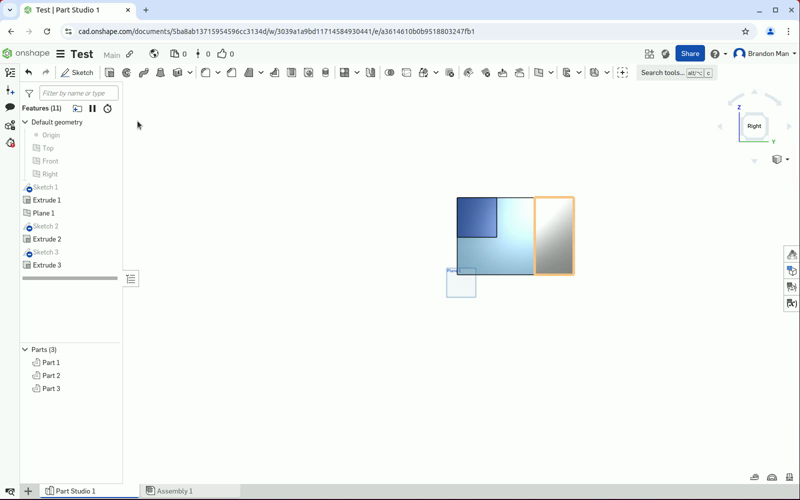
key(shift+h)
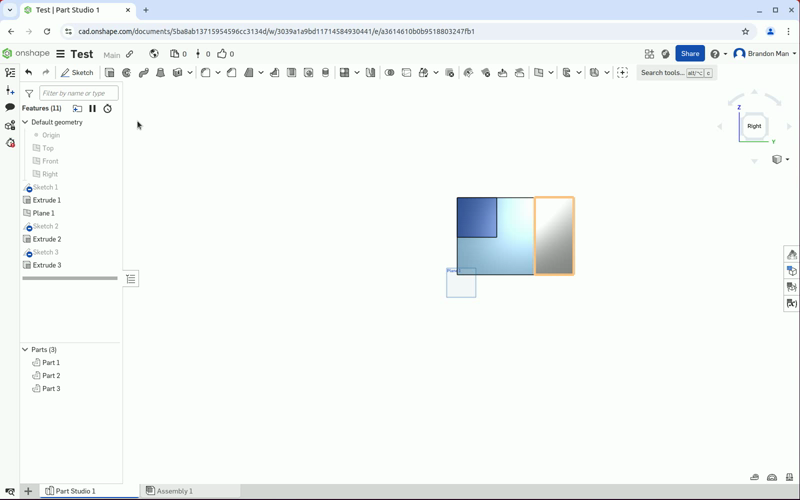
key(shift+h)
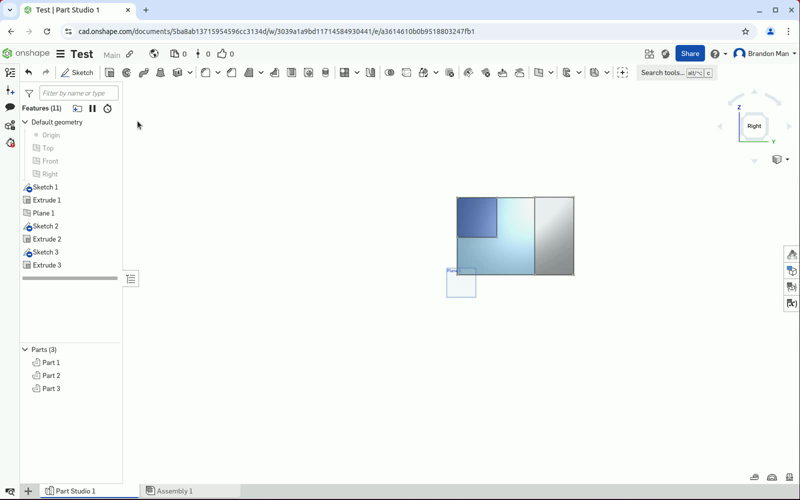
key(shift+7)
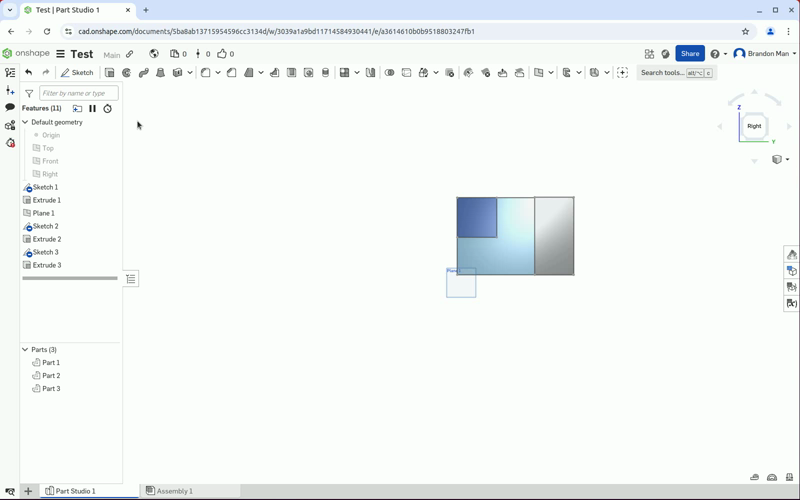
key(right, 2)
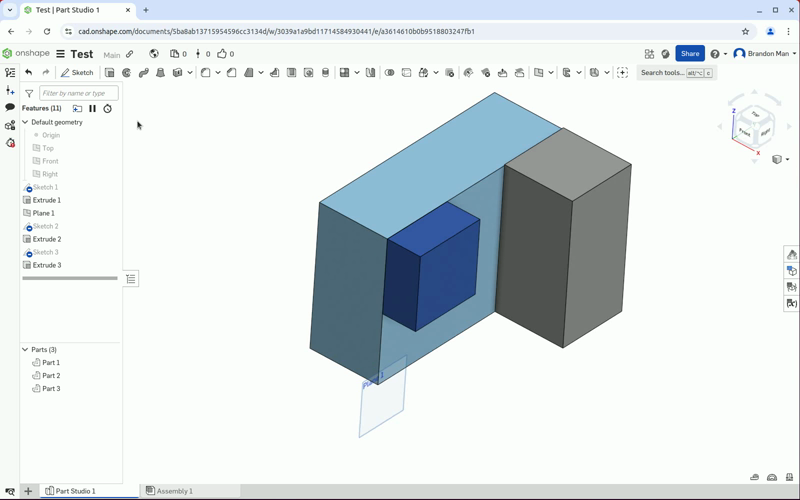
key(down, 2)
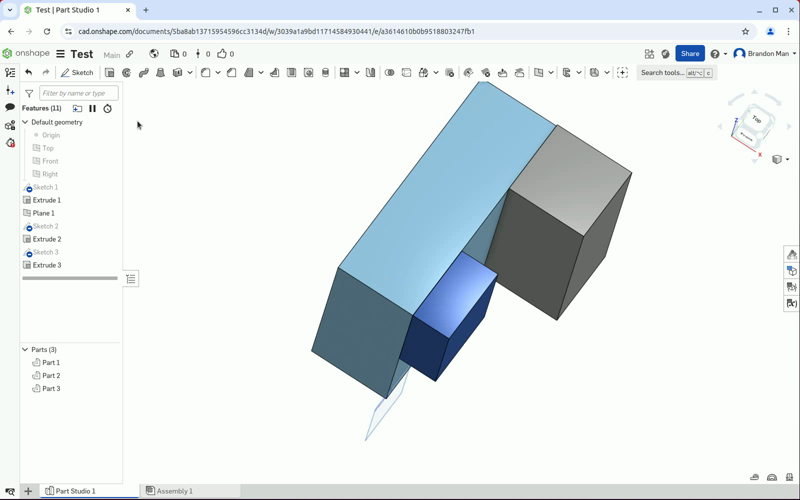
key(up, 2)
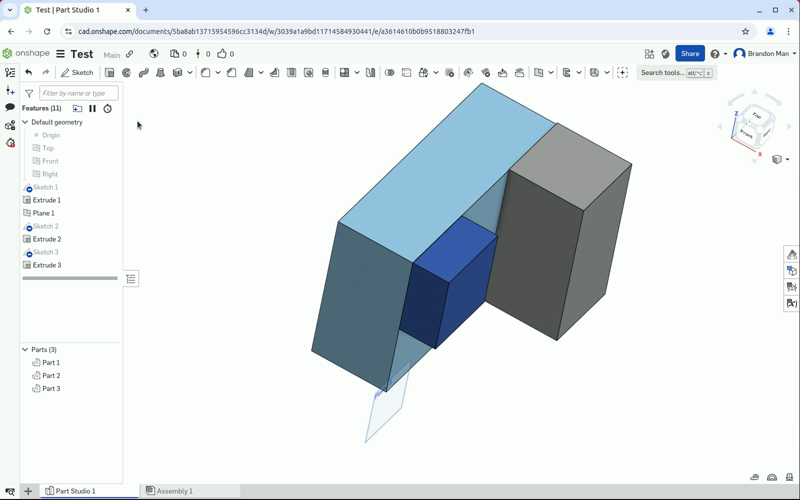
key(left, 2)
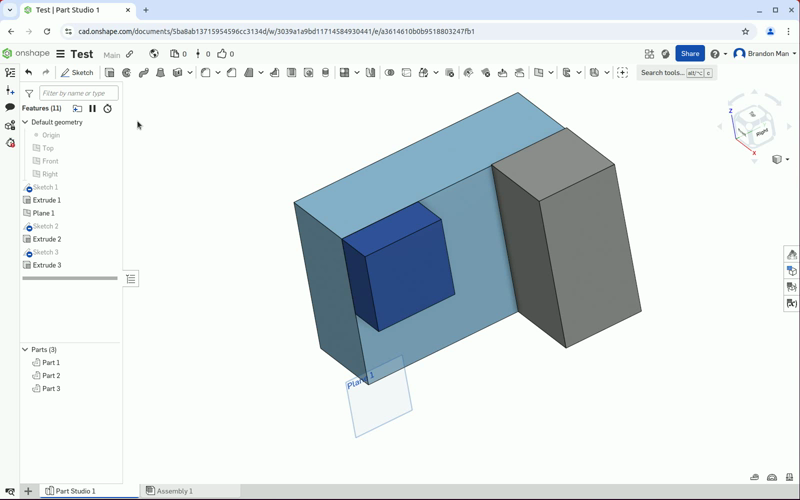
mouse_move(73, 189)
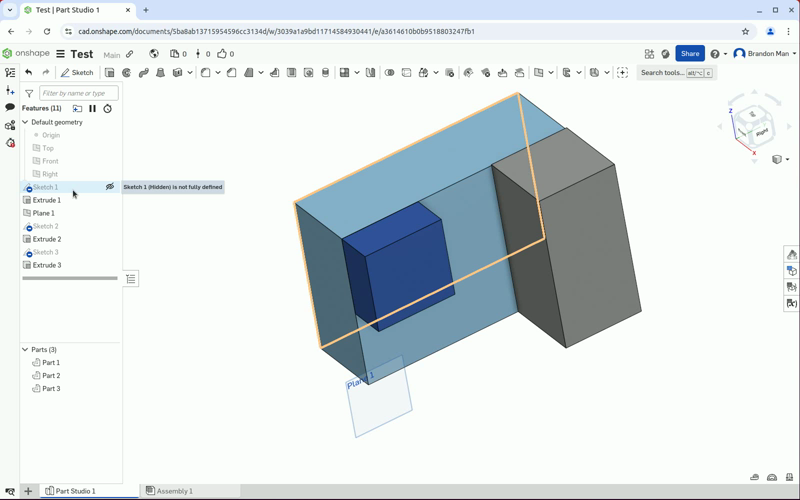
click(73, 189)